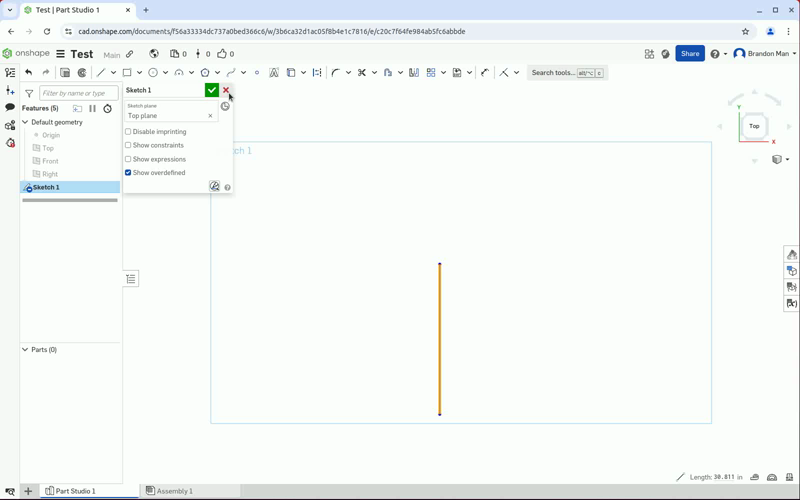
key(shift+h)
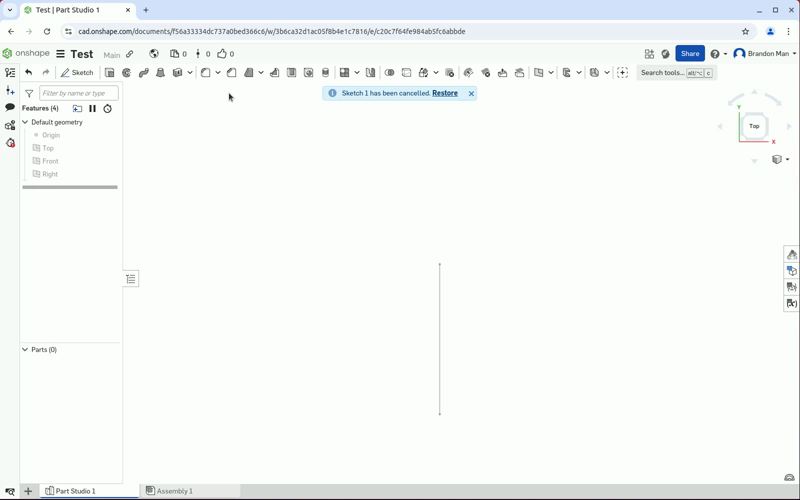
mouse_move(73, 352)
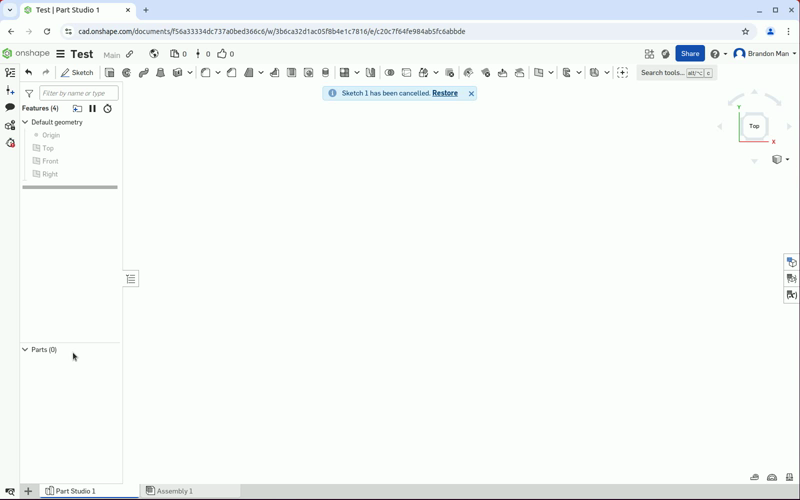
key(y)
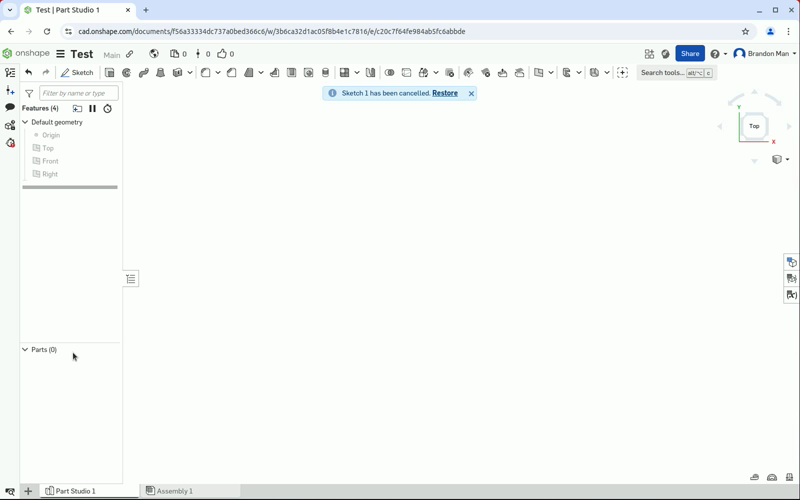
key(shift+p)
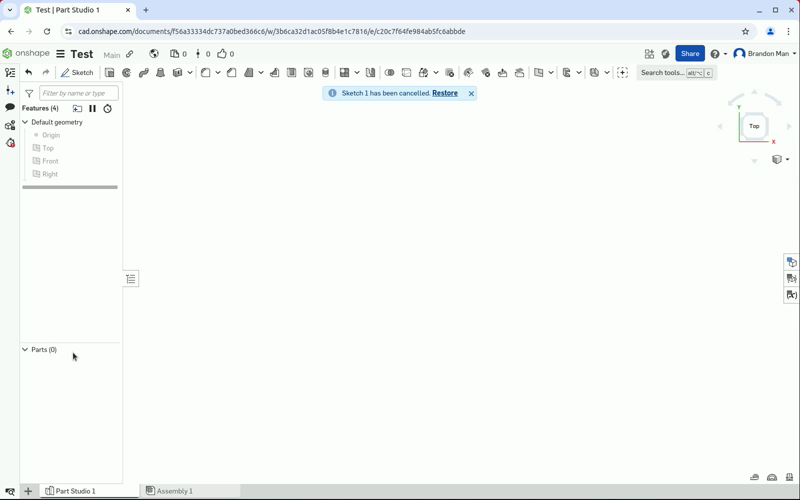
key(space)
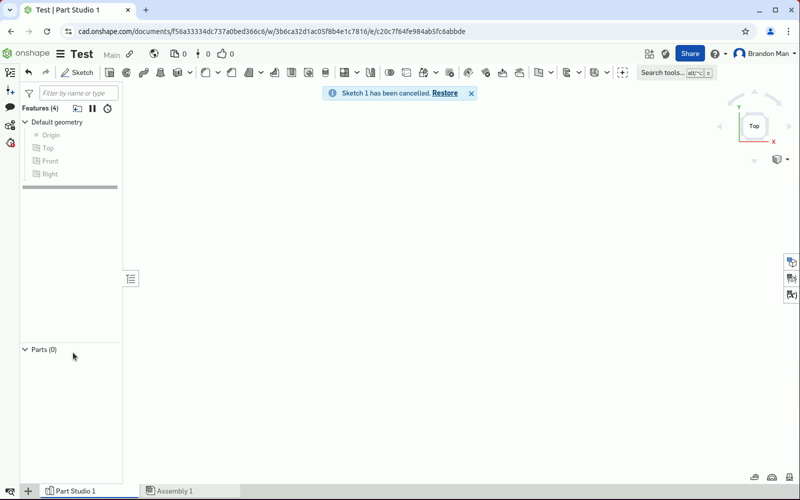
key_down(shift)
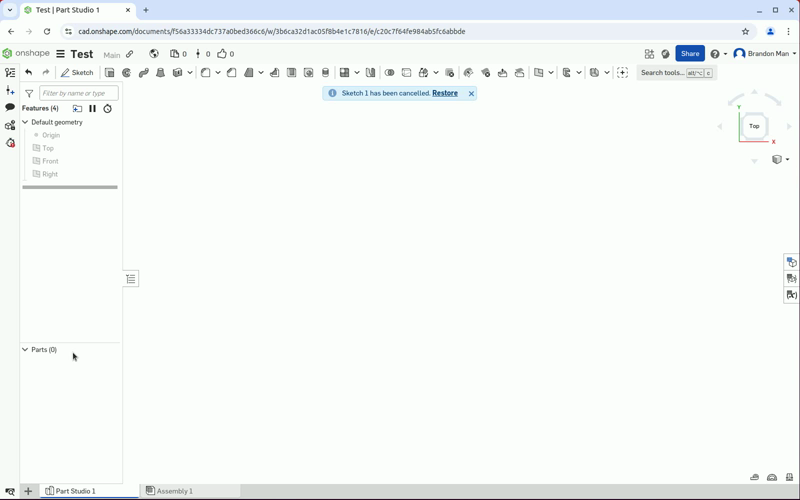
key(up)
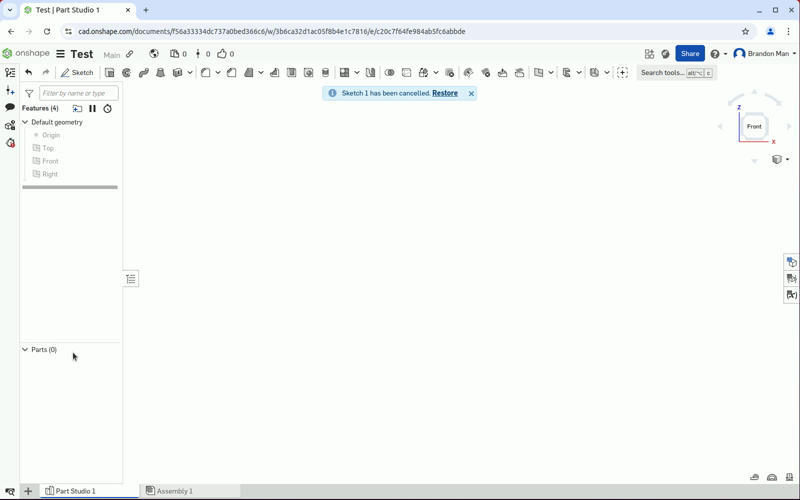
key_up(shift)
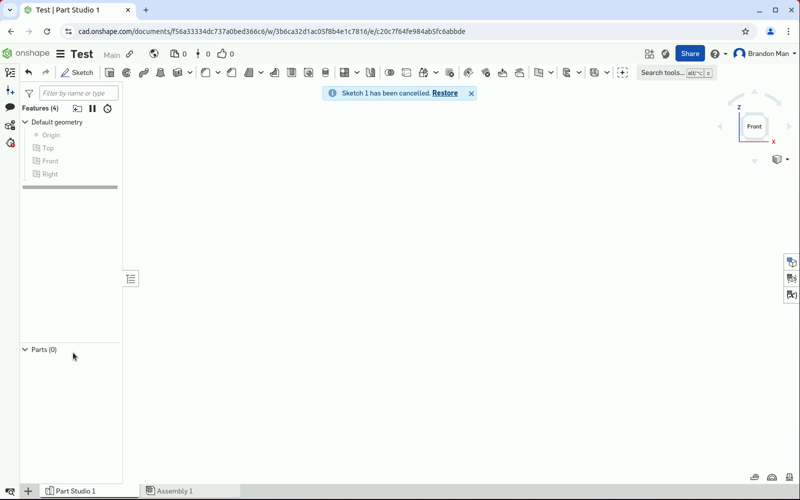
mouse_move(73, 352)
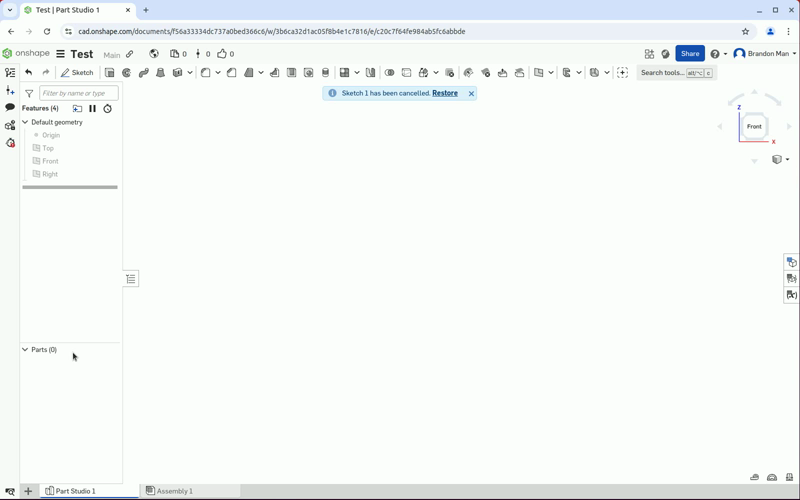
key(shift+y)
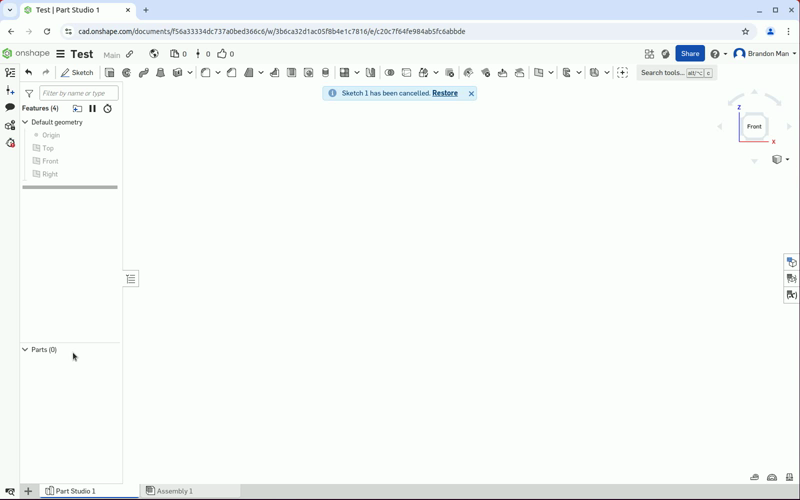
key(shift+s)
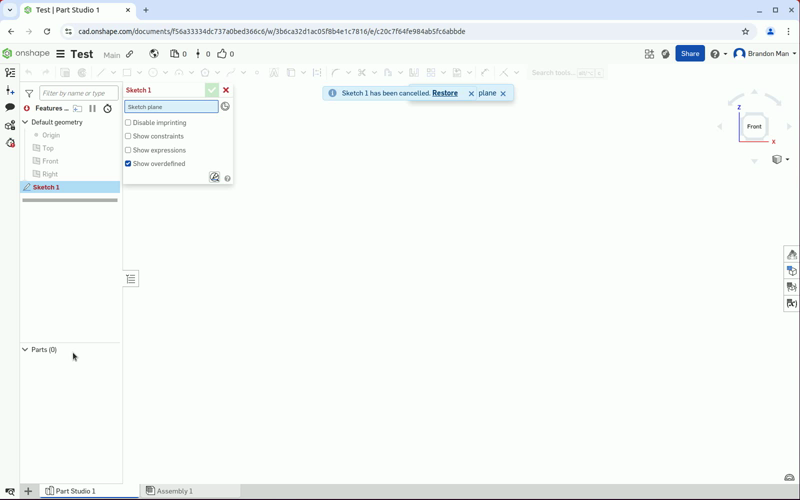
mouse_move(73, 163)
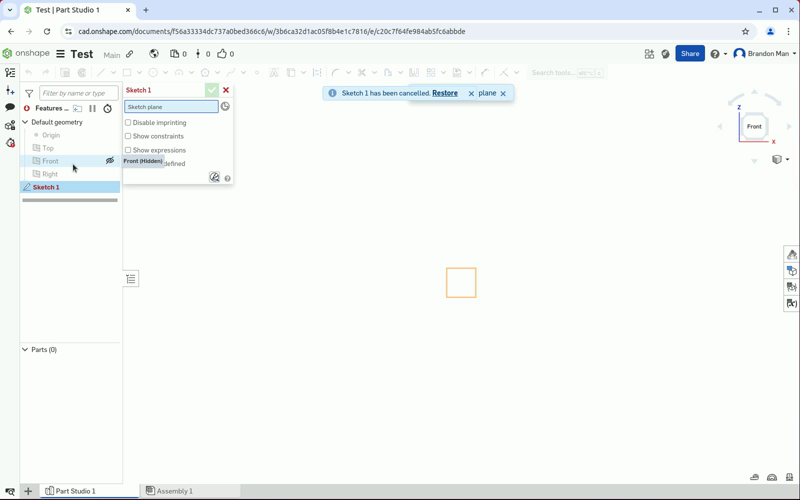
click(73, 163)
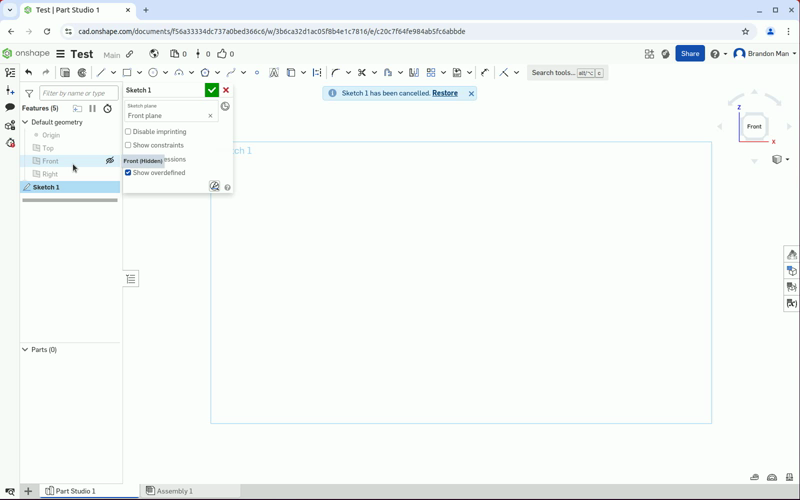
mouse_move(73, 352)
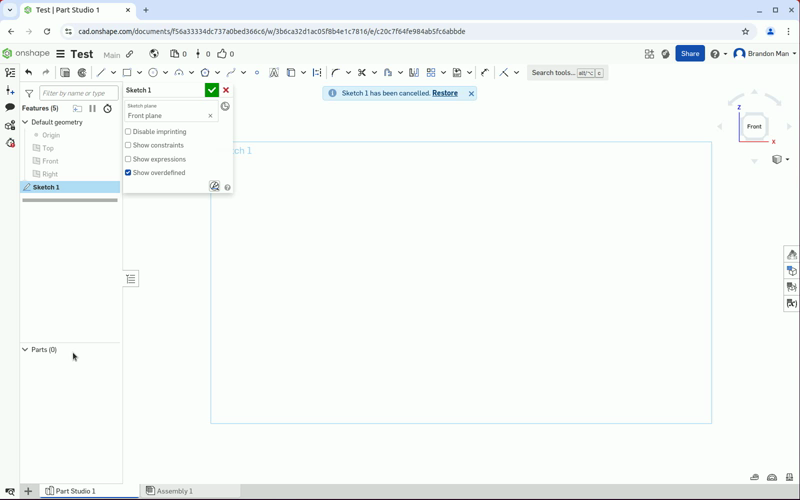
key(y)
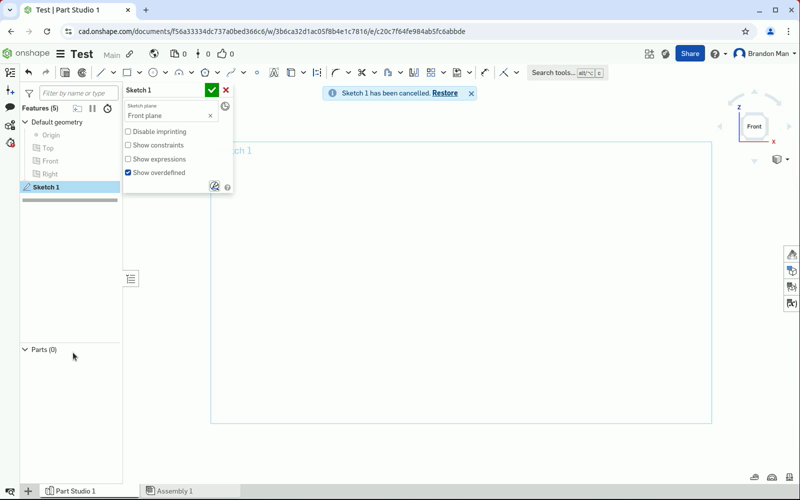
key(l)
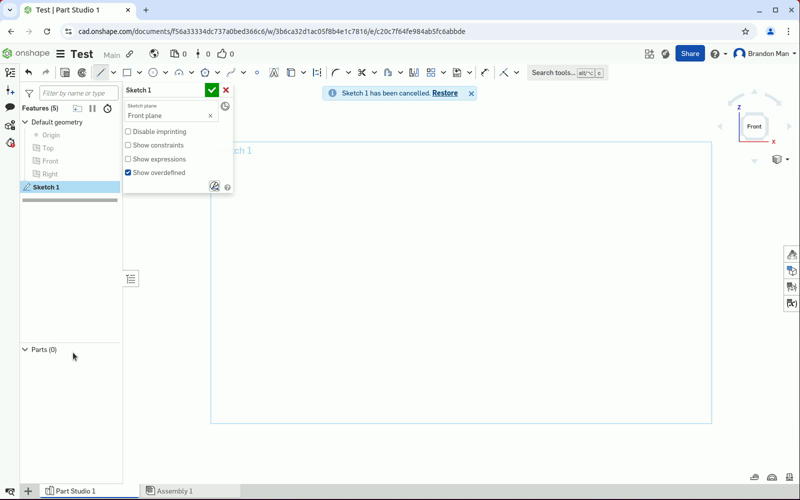
key_down(shift)
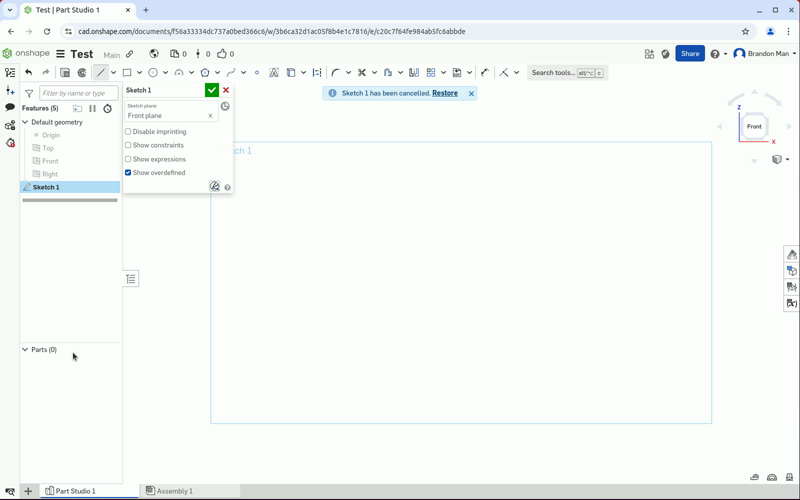
mouse_move(348, 339)
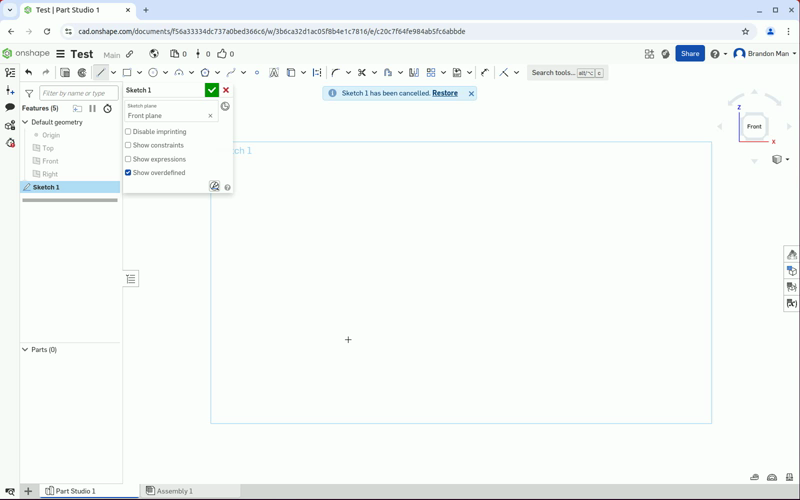
click(348, 339)
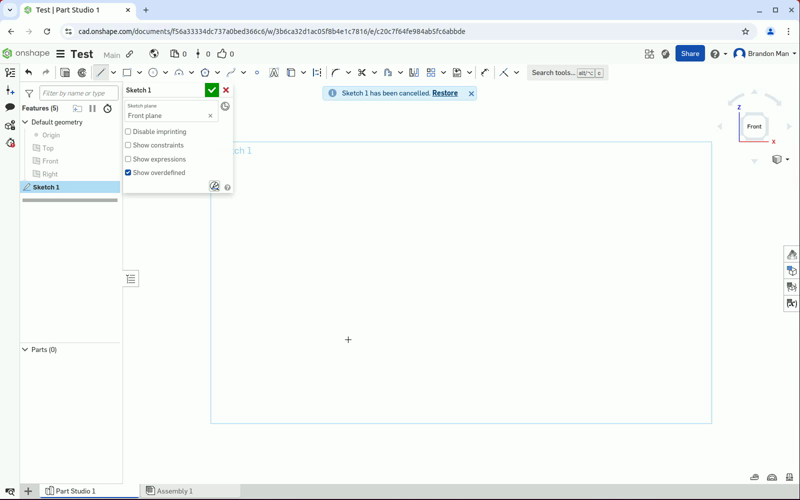
key_up(shift)
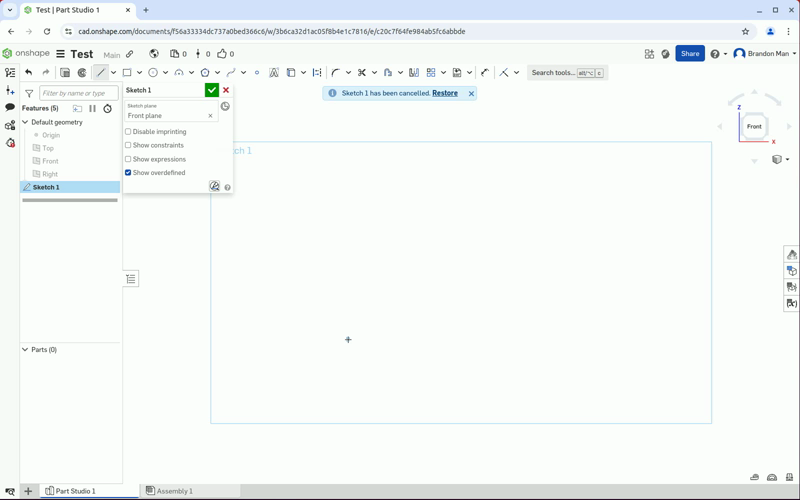
key_down(shift)
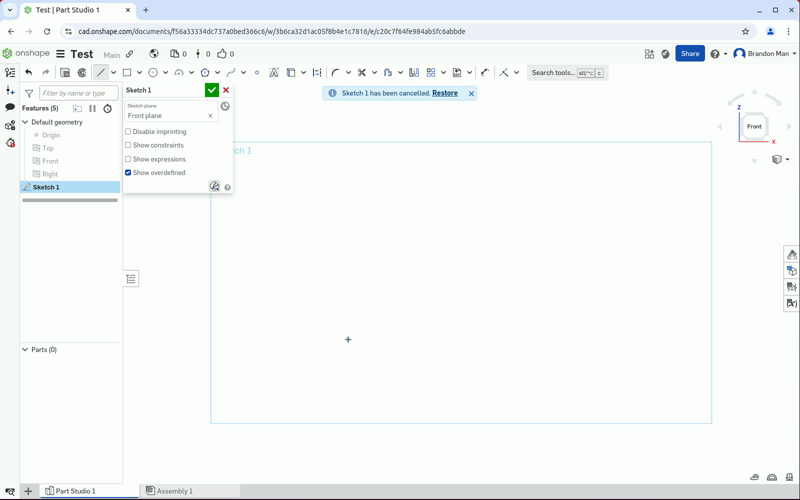
mouse_move(529, 339)
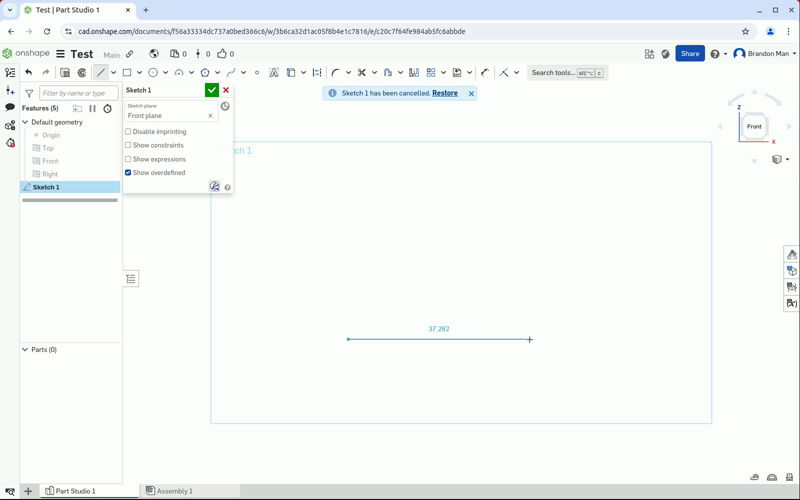
click(529, 339)
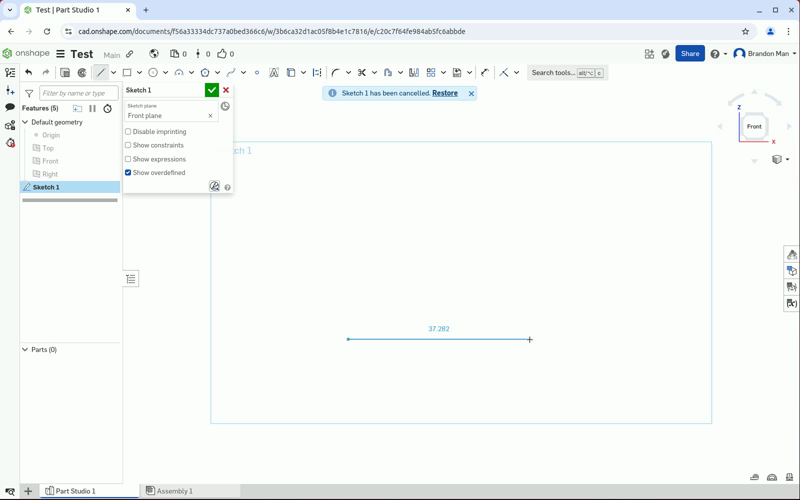
key_up(shift)
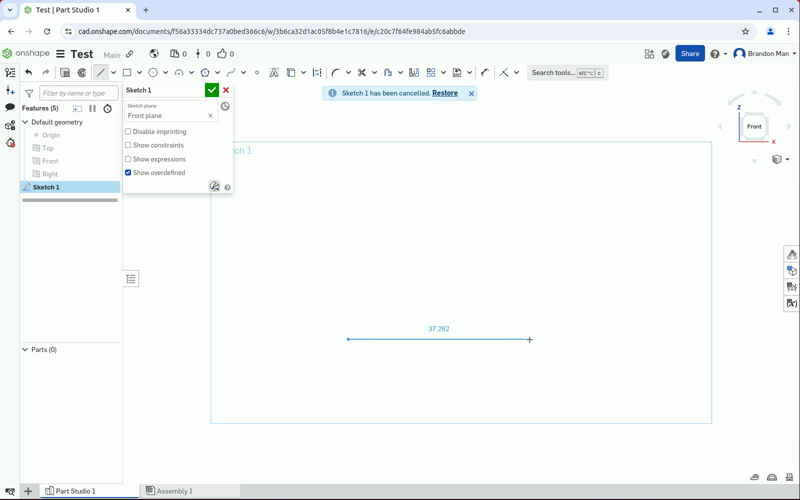
key_down(shift)
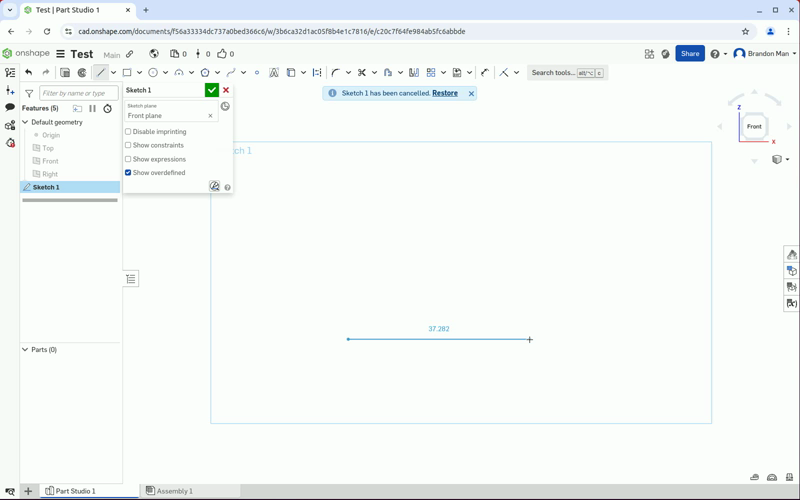
mouse_move(559, 339)
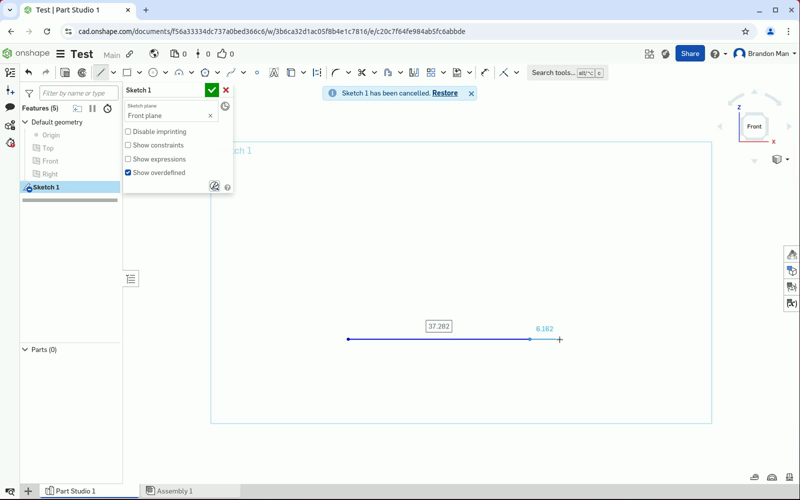
mouse_move(529, 310)
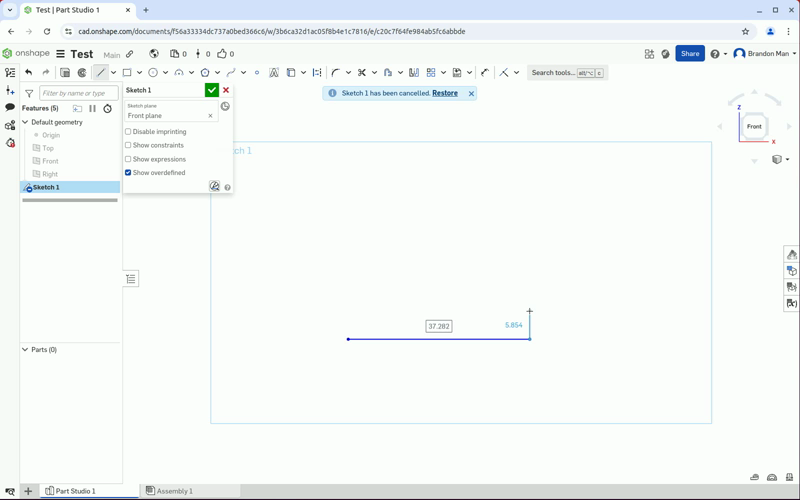
click(529, 310)
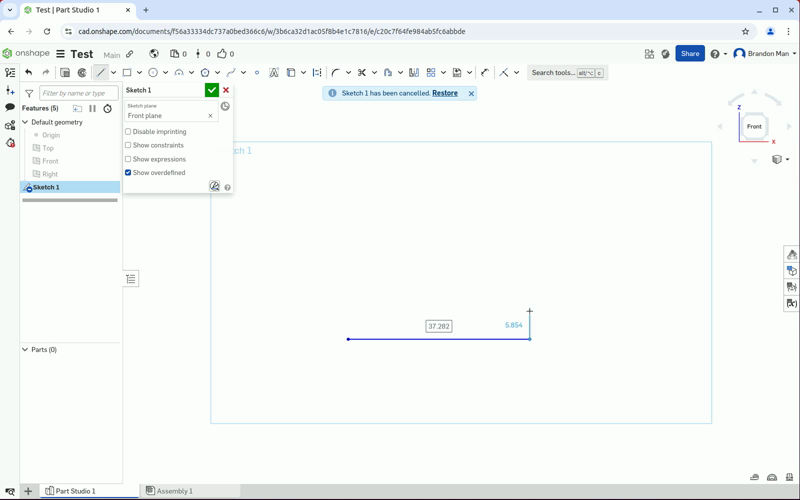
key_up(shift)
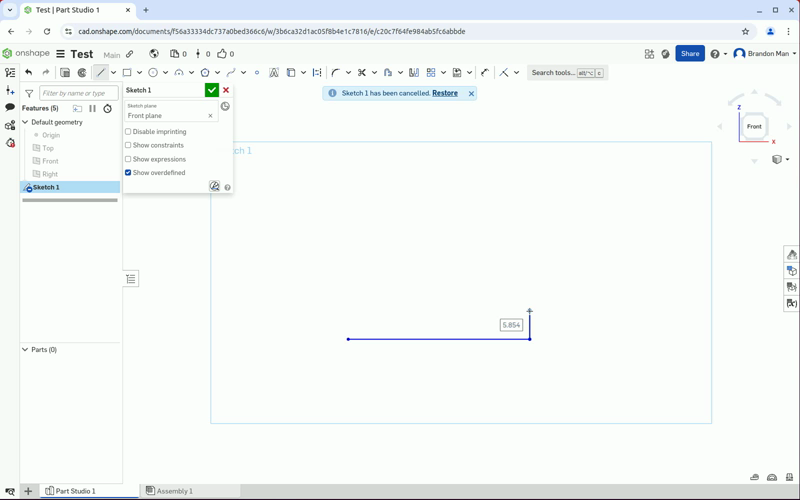
key_down(shift)
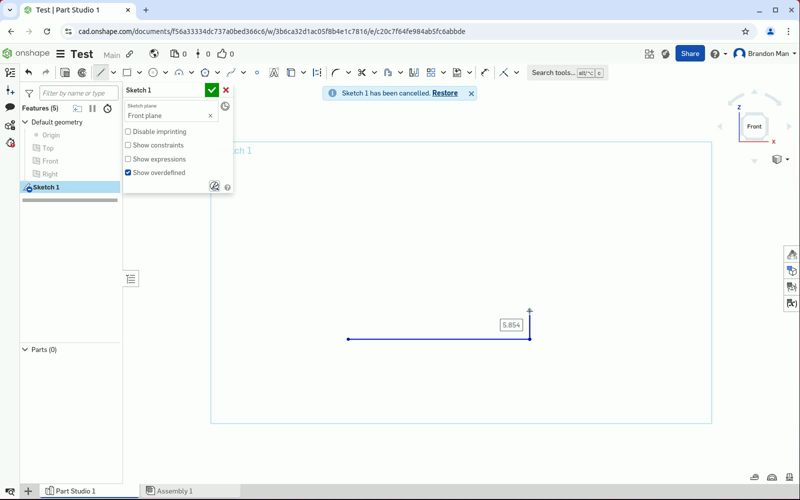
mouse_move(559, 310)
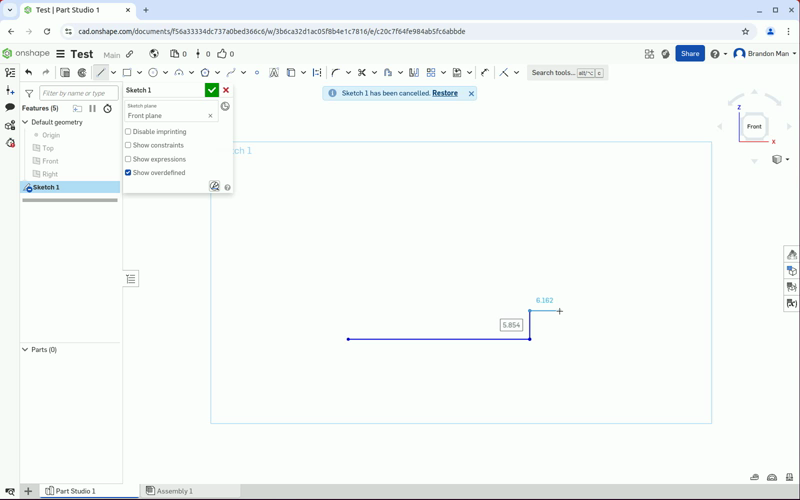
mouse_move(572, 310)
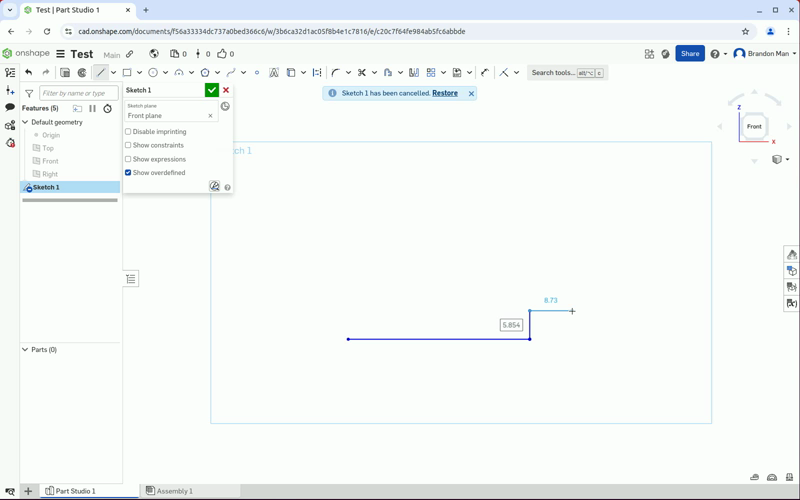
click(572, 310)
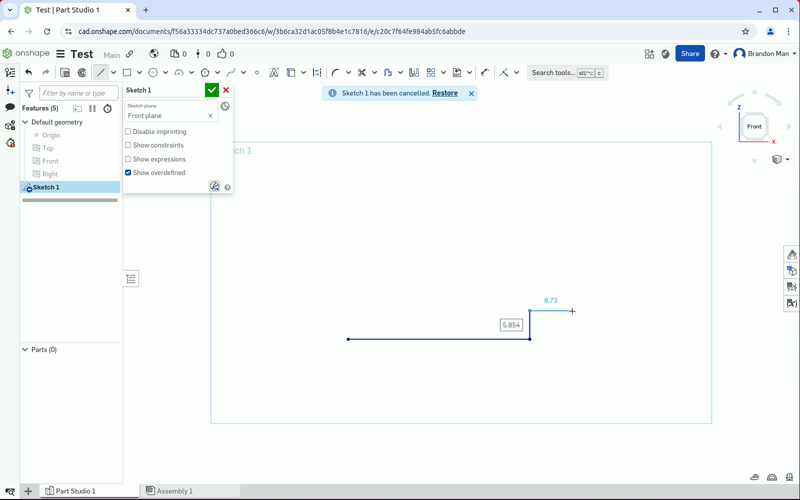
key_up(shift)
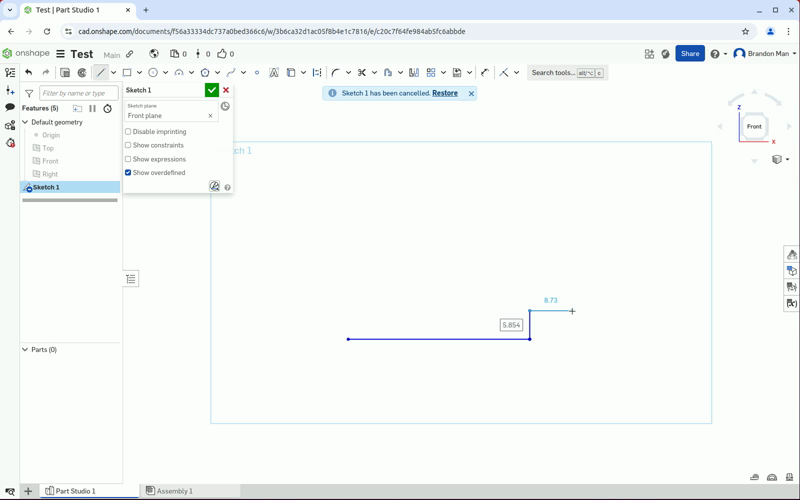
key_down(shift)
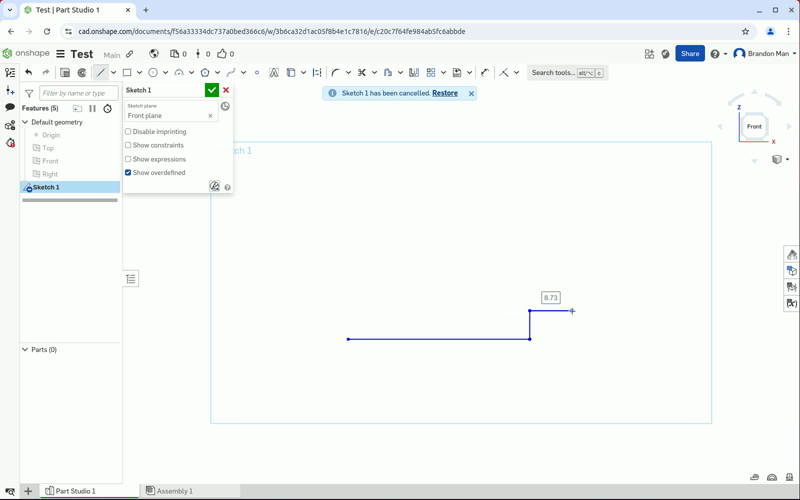
mouse_move(572, 226)
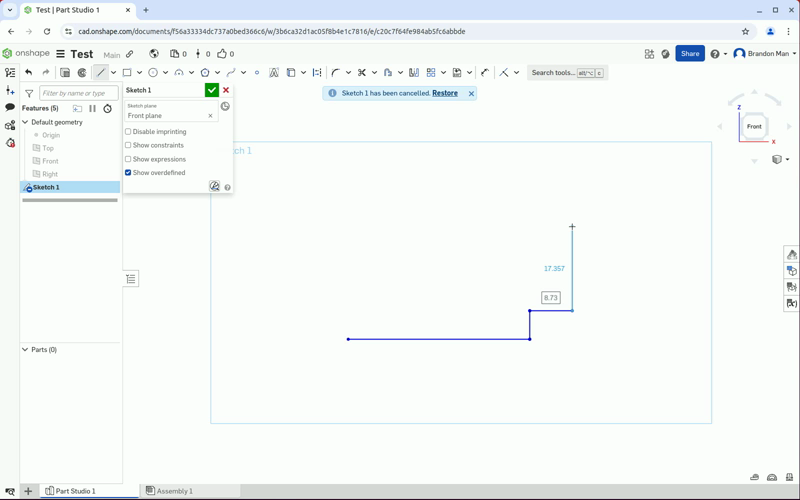
click(572, 226)
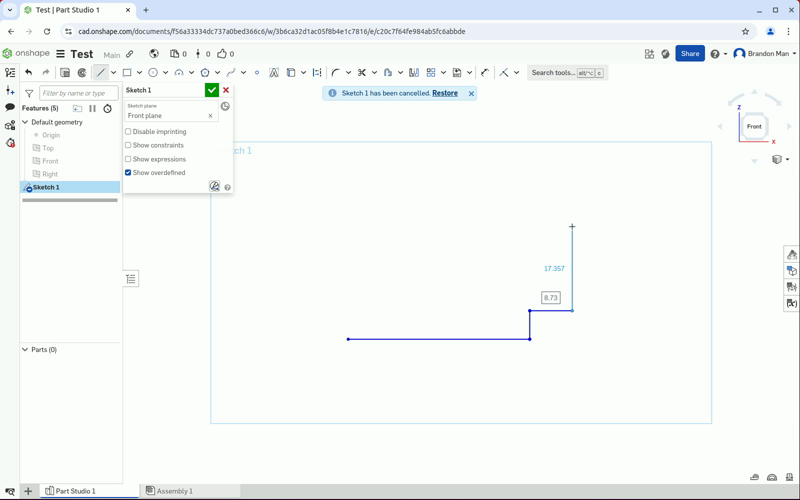
key_up(shift)
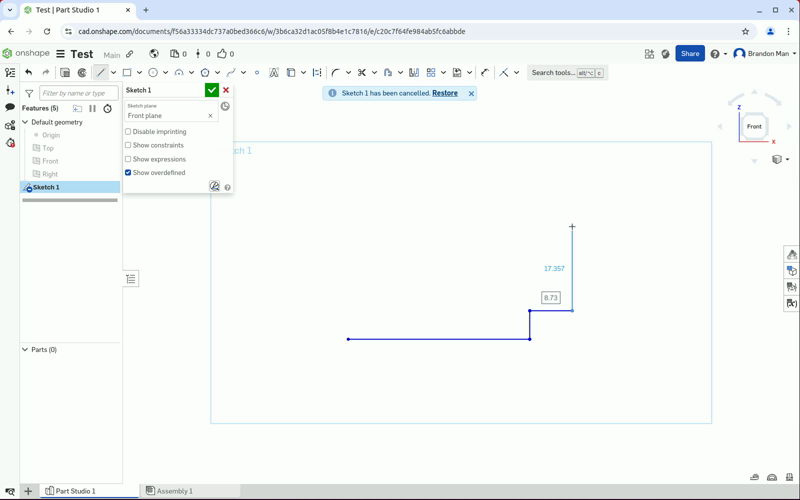
key_down(shift)
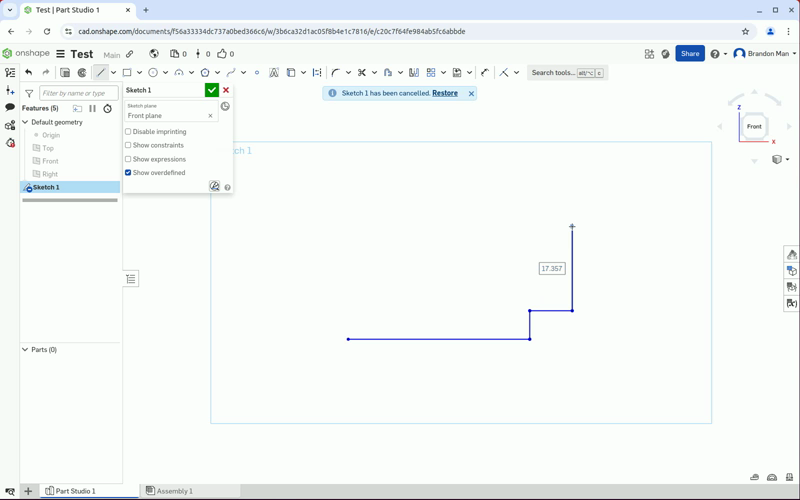
mouse_move(589, 226)
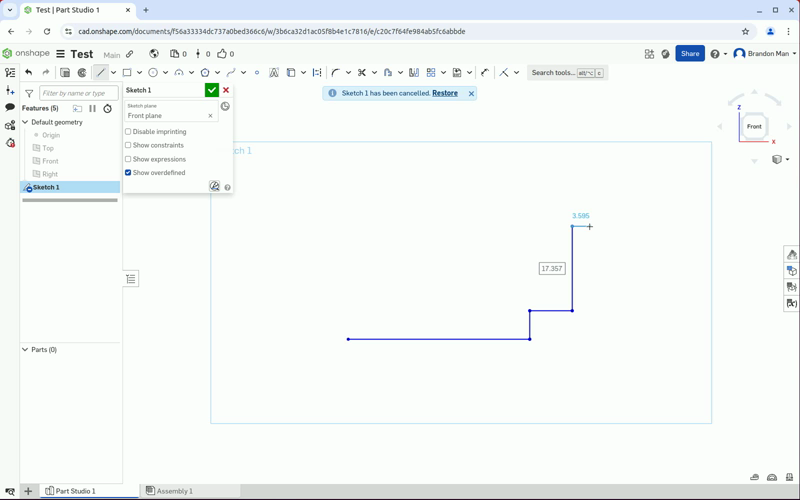
mouse_move(520, 226)
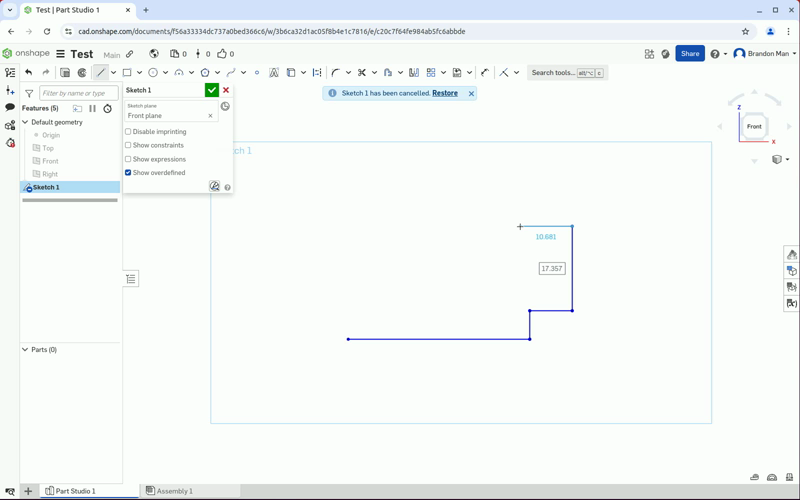
click(520, 226)
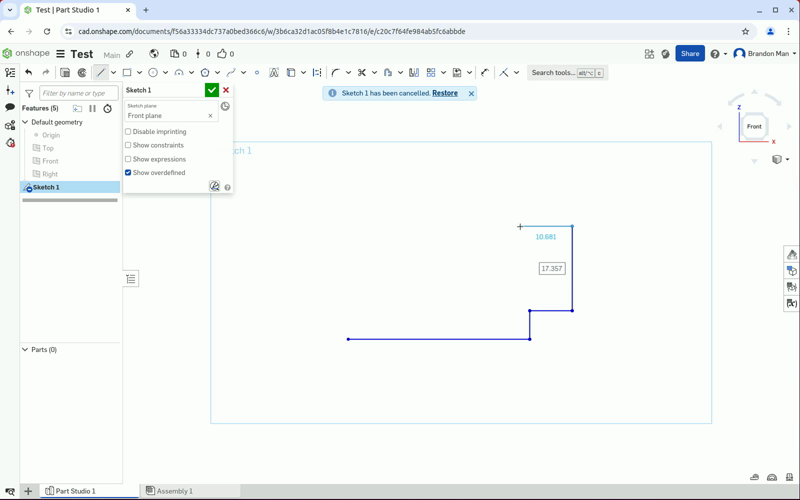
key_up(shift)
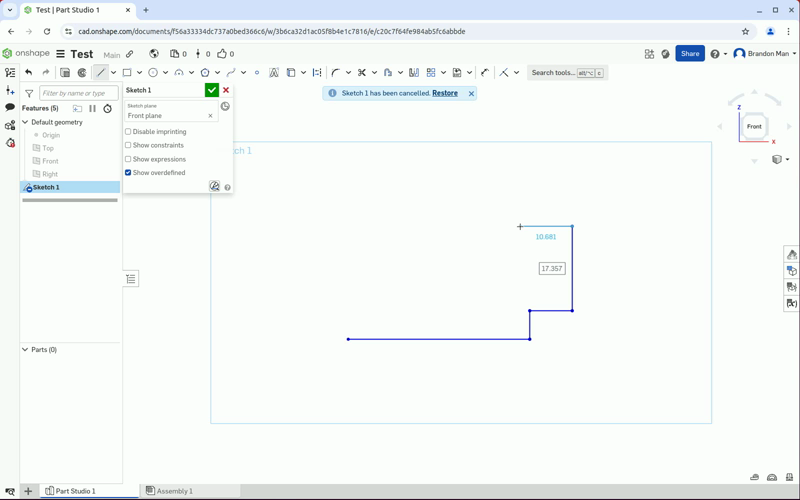
key_down(shift)
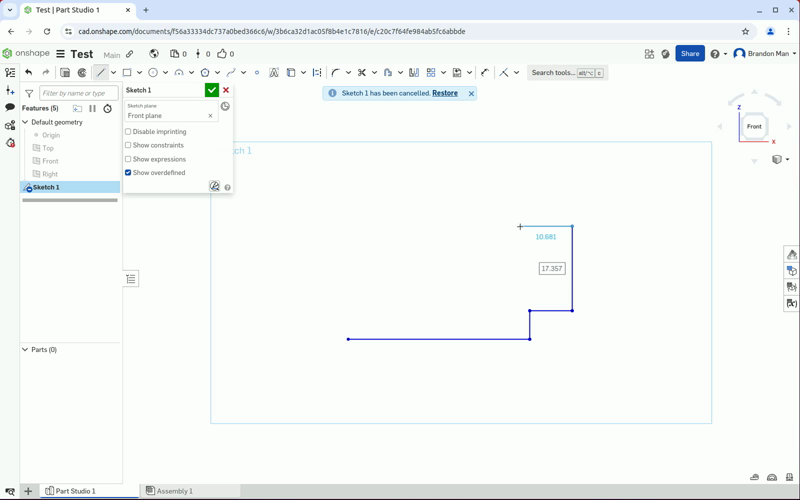
mouse_move(550, 226)
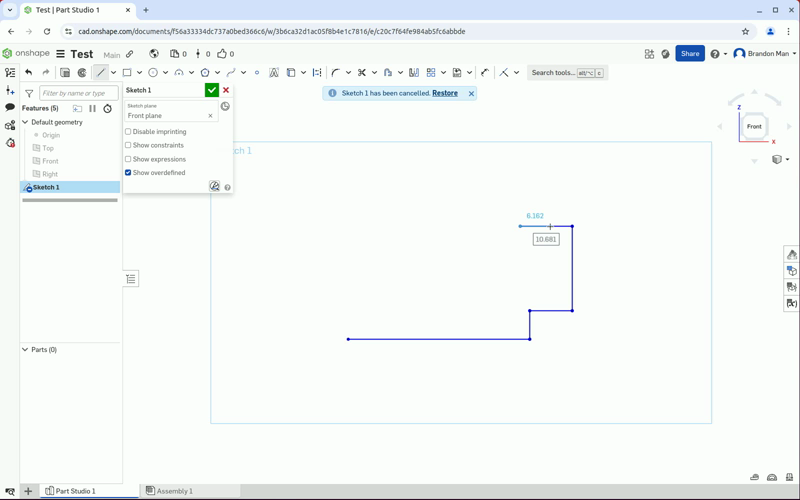
mouse_move(520, 254)
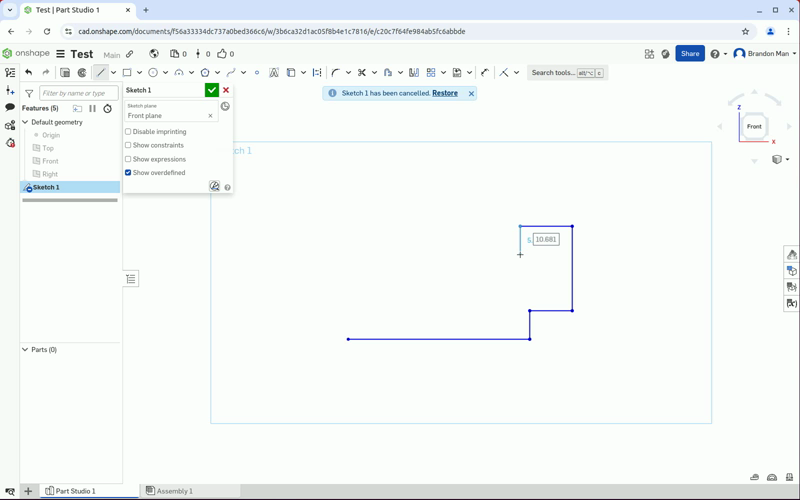
click(520, 254)
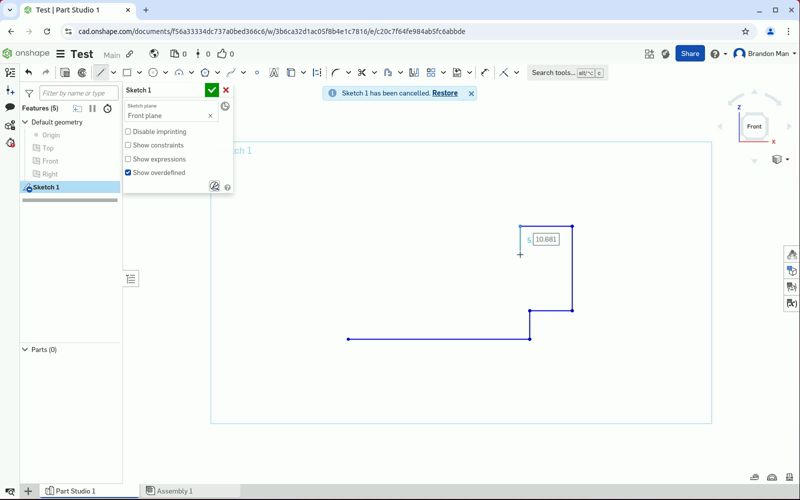
key_up(shift)
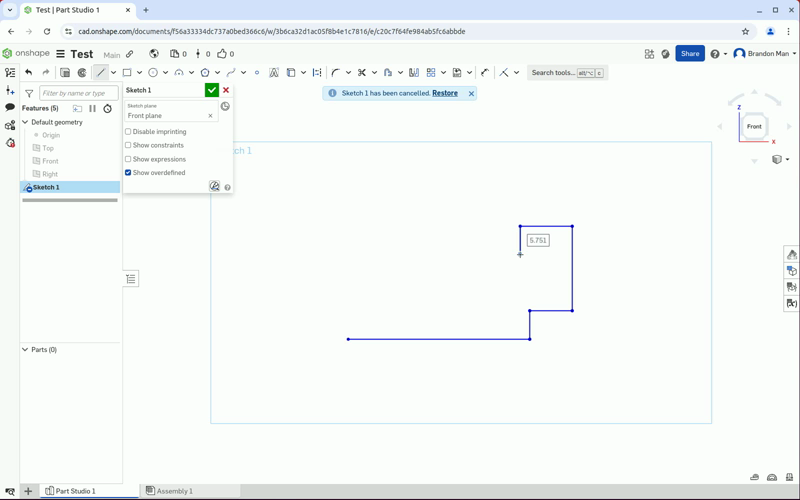
key_down(shift)
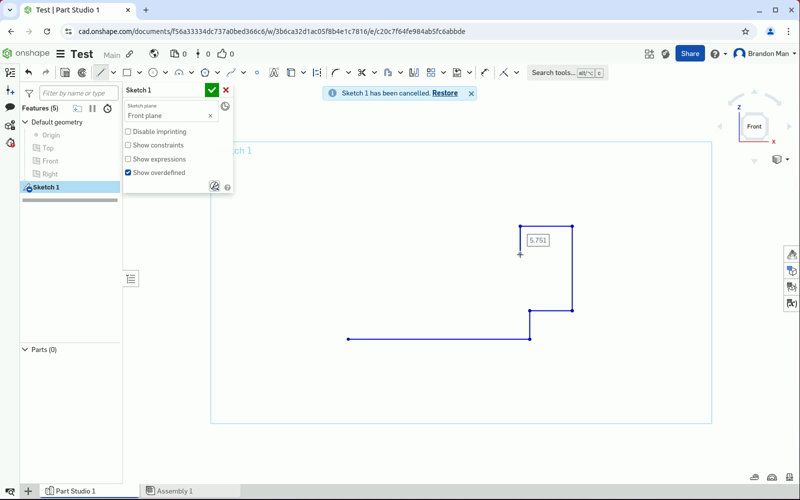
mouse_move(407, 254)
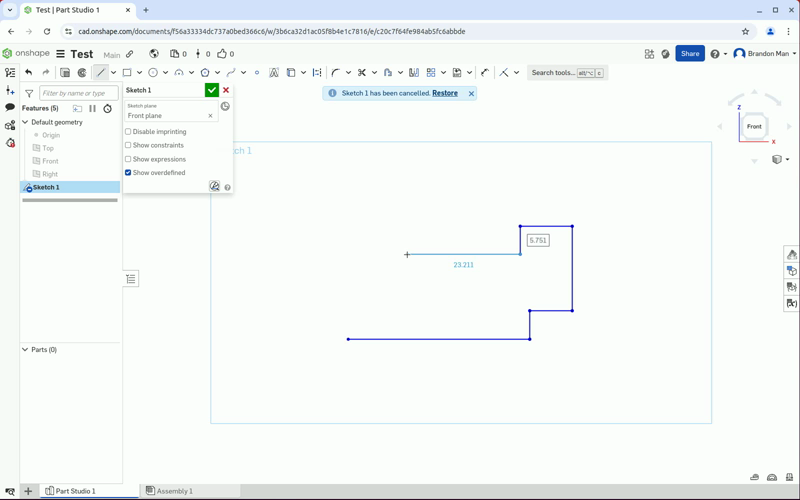
click(407, 254)
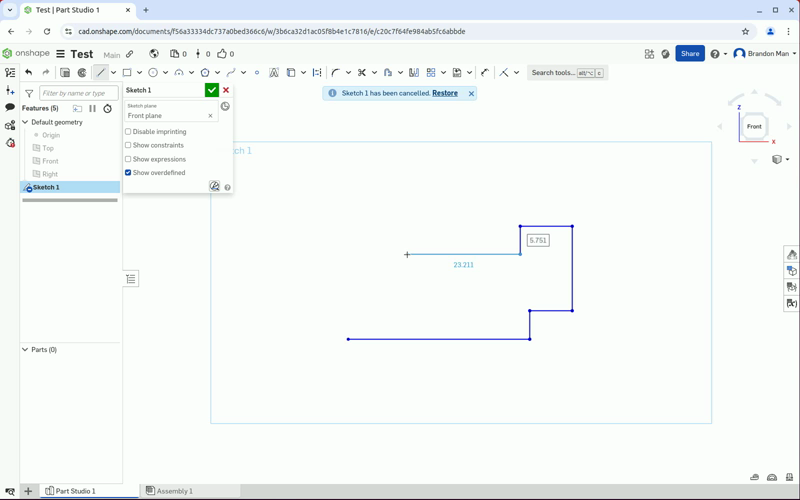
key_up(shift)
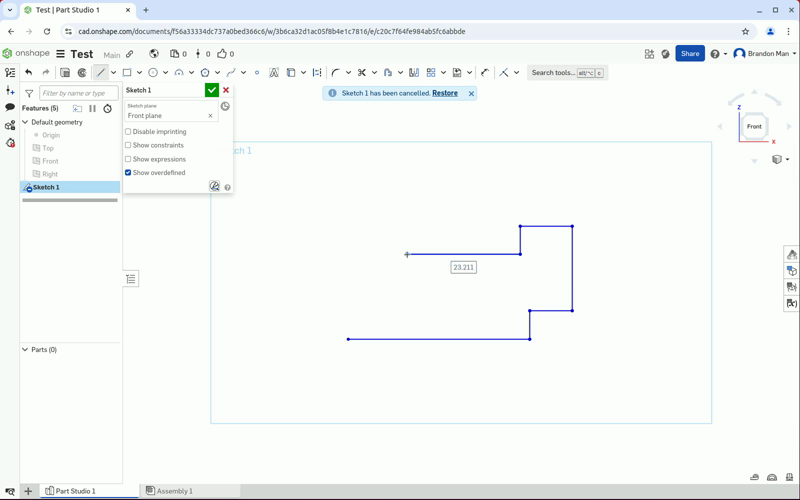
key_down(shift)
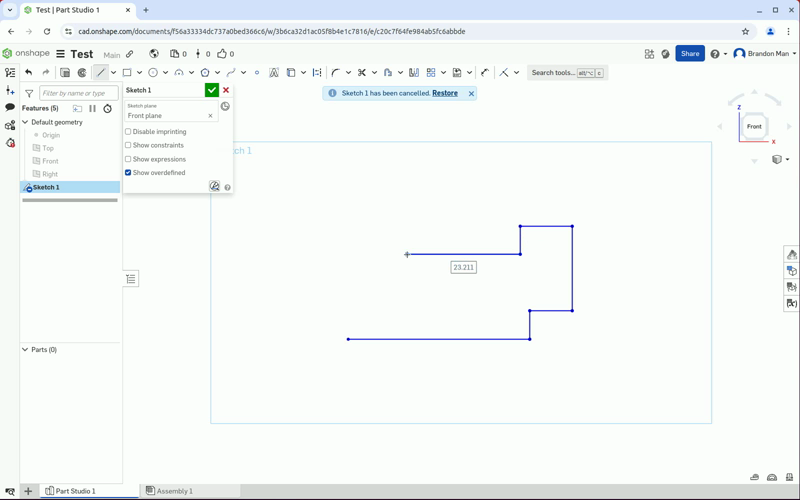
mouse_move(437, 254)
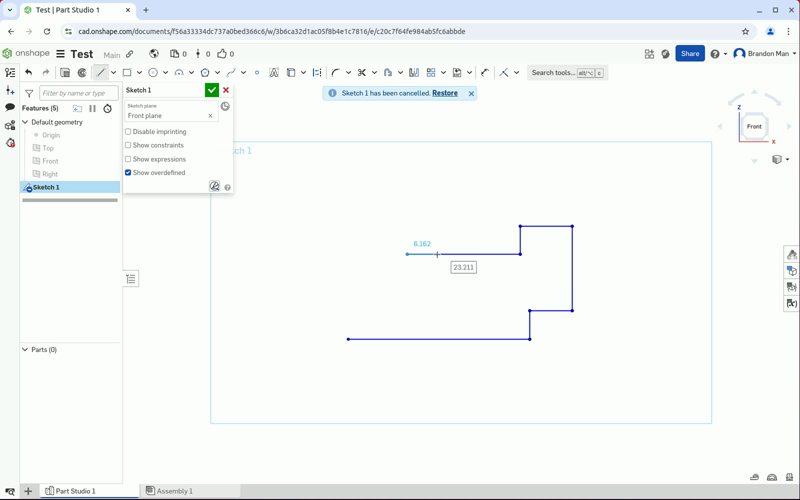
mouse_move(407, 226)
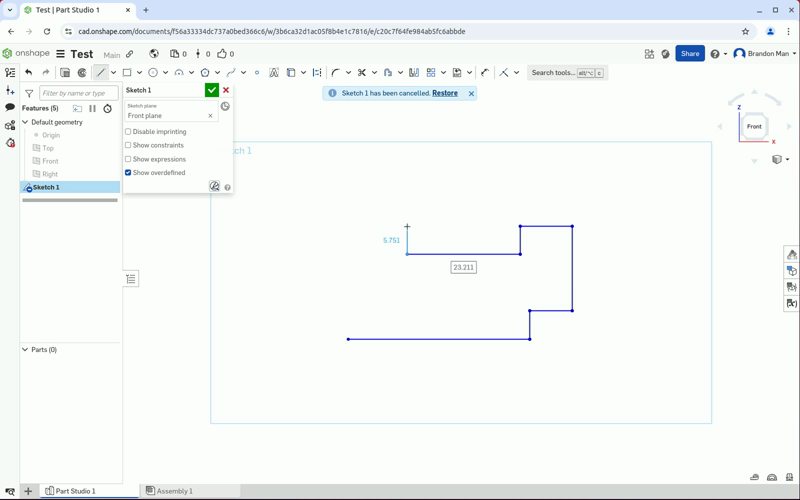
click(407, 226)
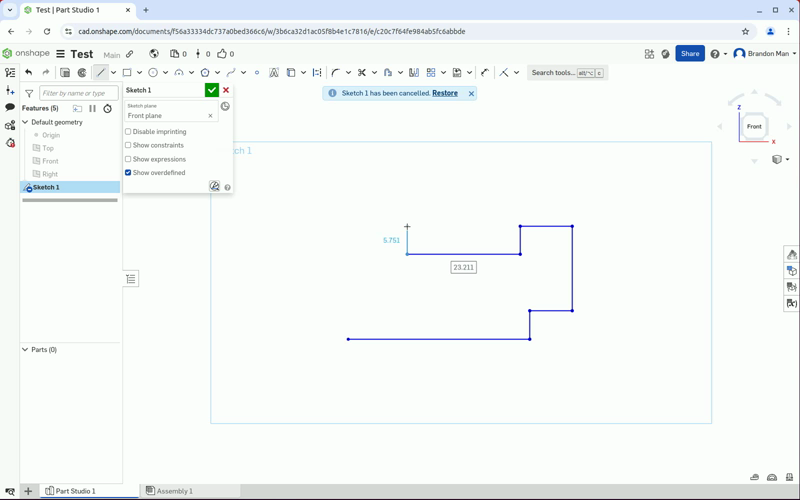
key_up(shift)
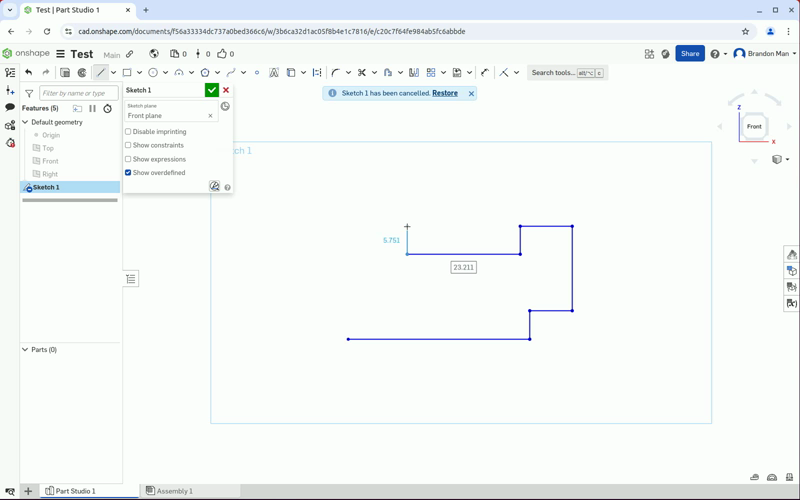
key_down(shift)
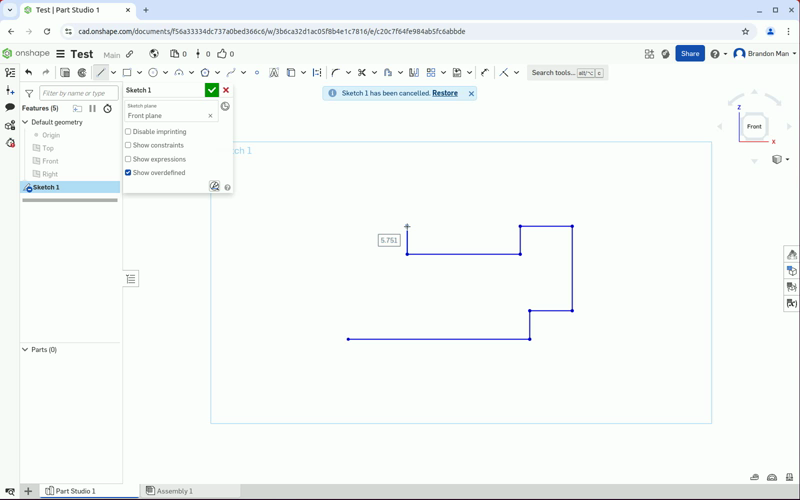
mouse_move(437, 226)
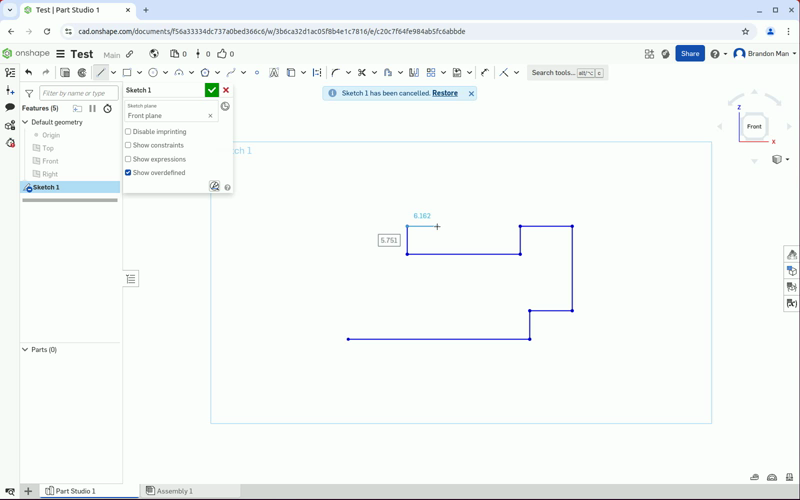
mouse_move(348, 226)
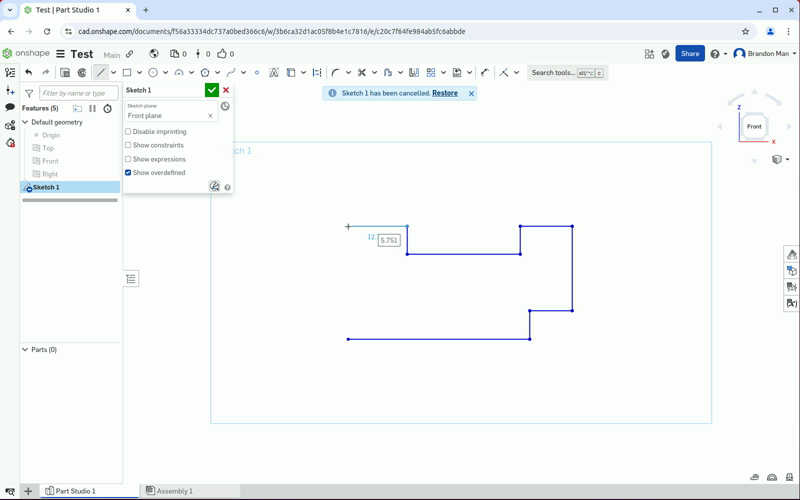
click(348, 226)
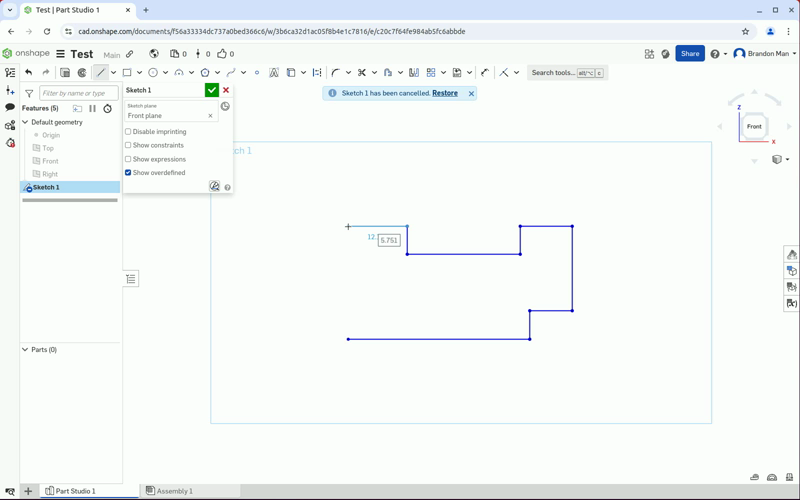
key_up(shift)
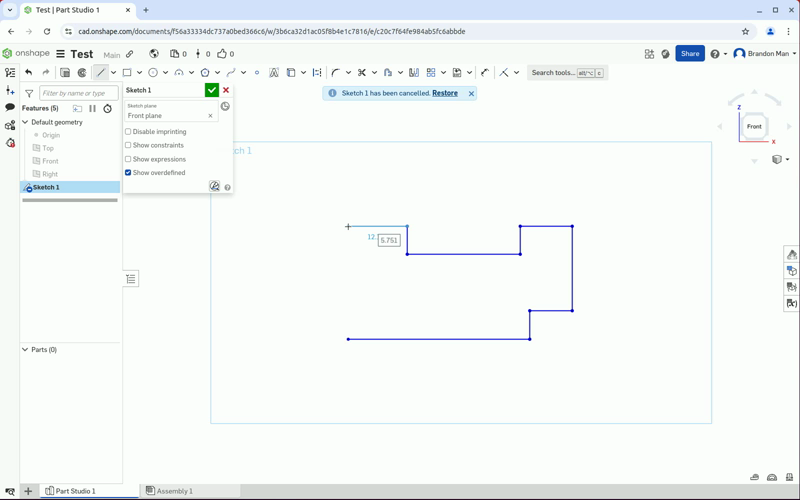
key_down(shift)
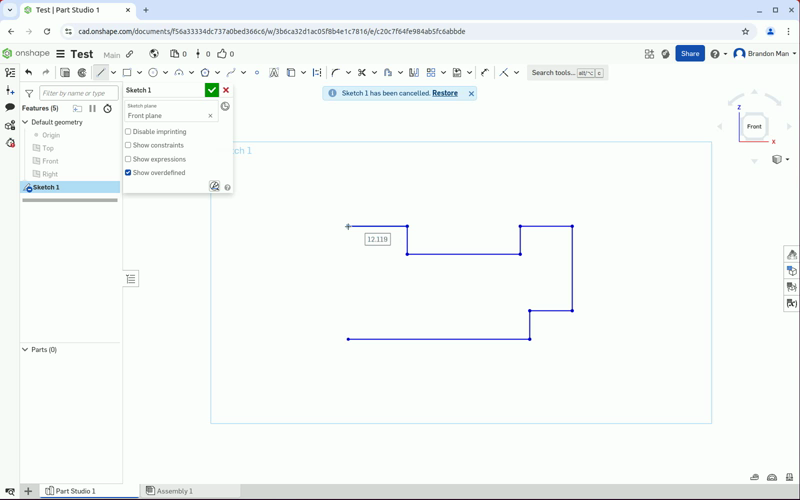
mouse_move(348, 339)
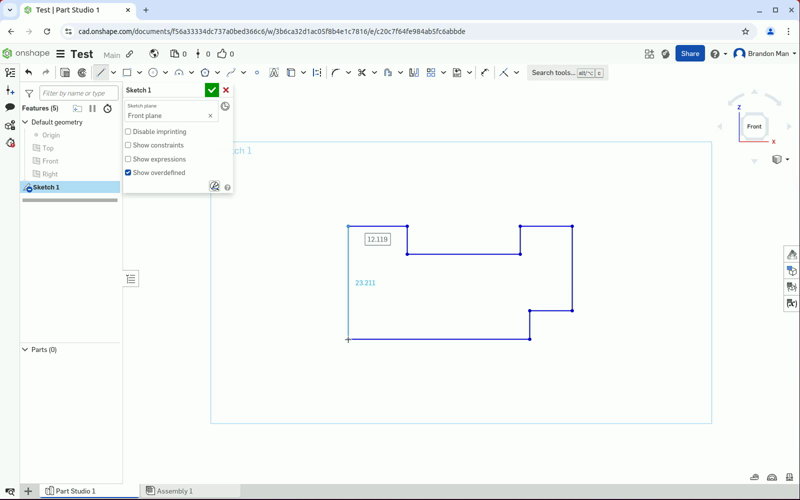
key_up(shift)
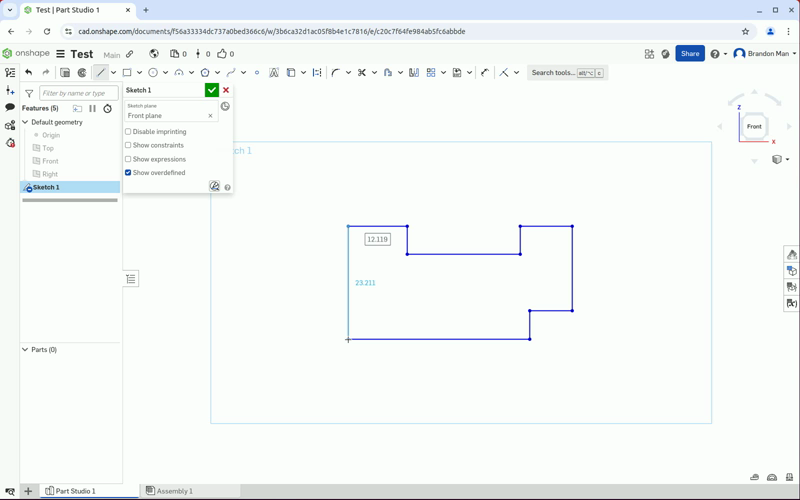
click(348, 339)
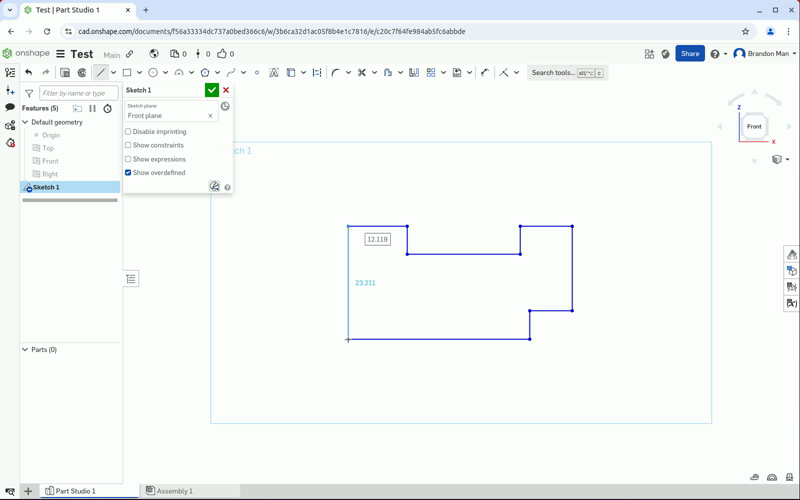
key(esc)
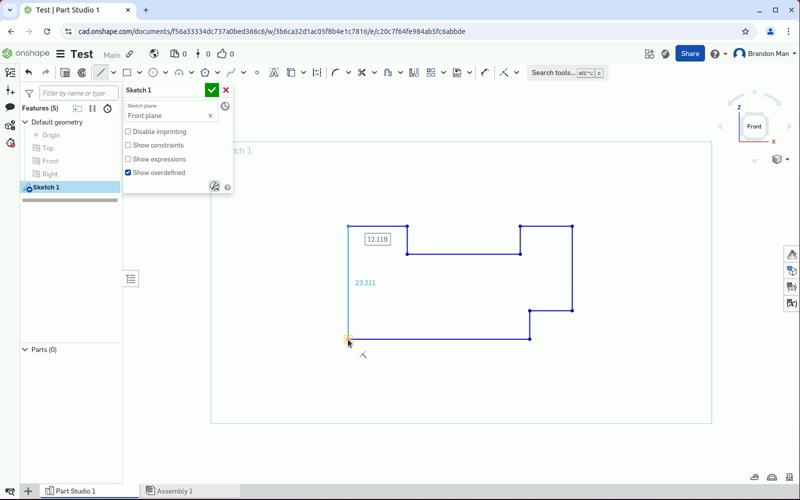
mouse_move(499, 308)
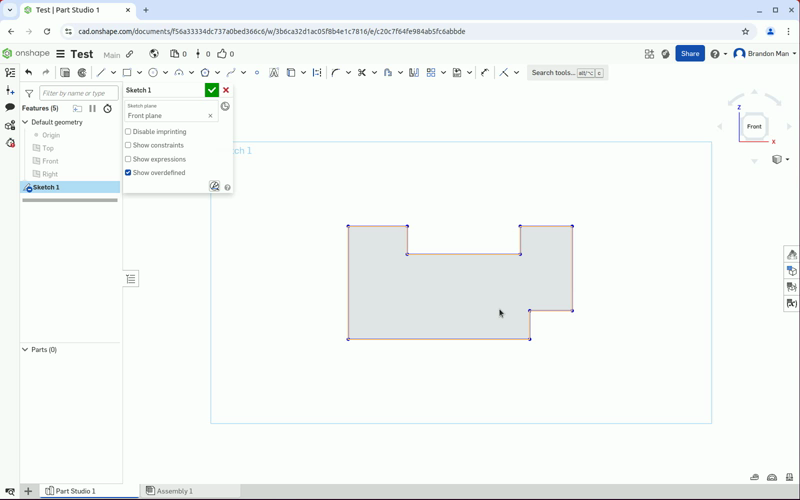
click(499, 308)
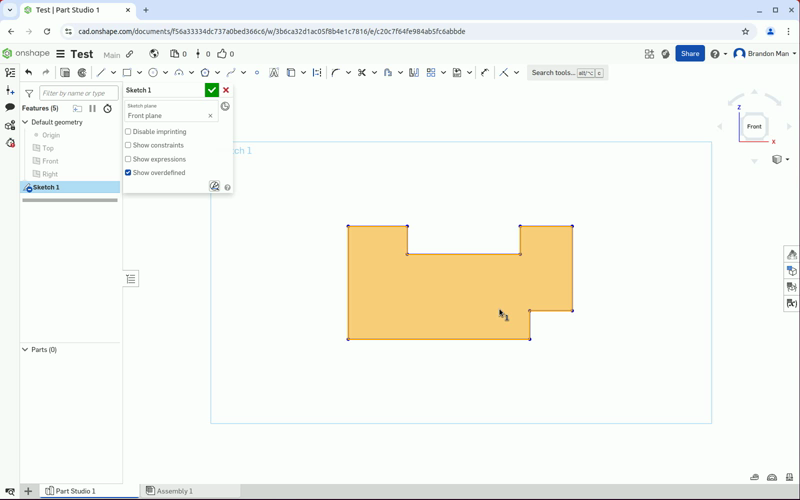
mouse_move(73, 352)
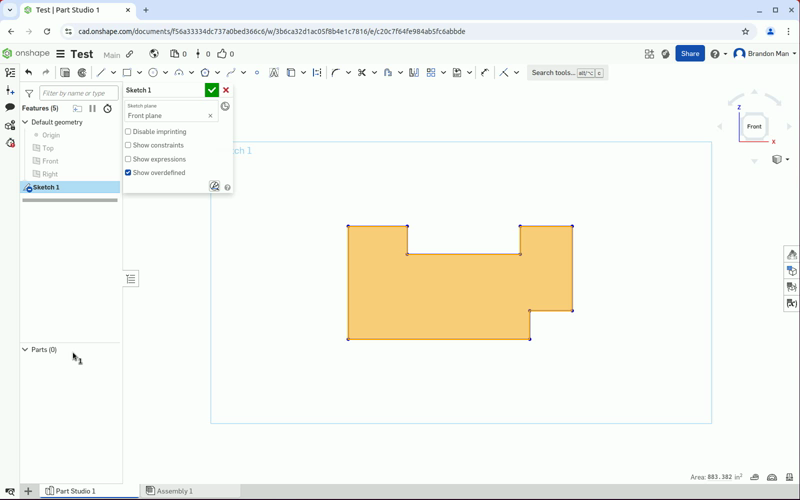
key(shift+y)
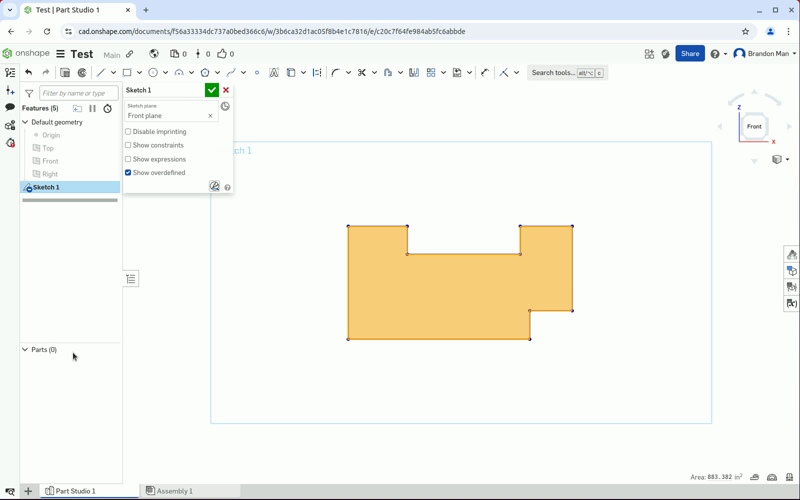
key(shift+e)
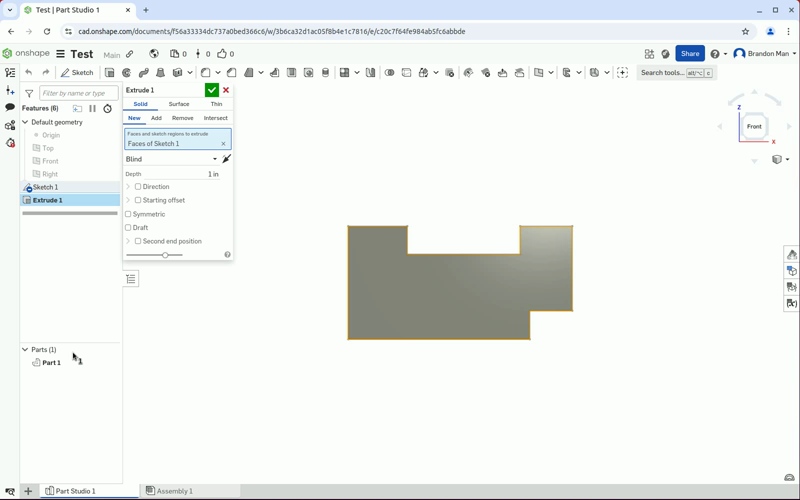
mouse_move(143, 106)
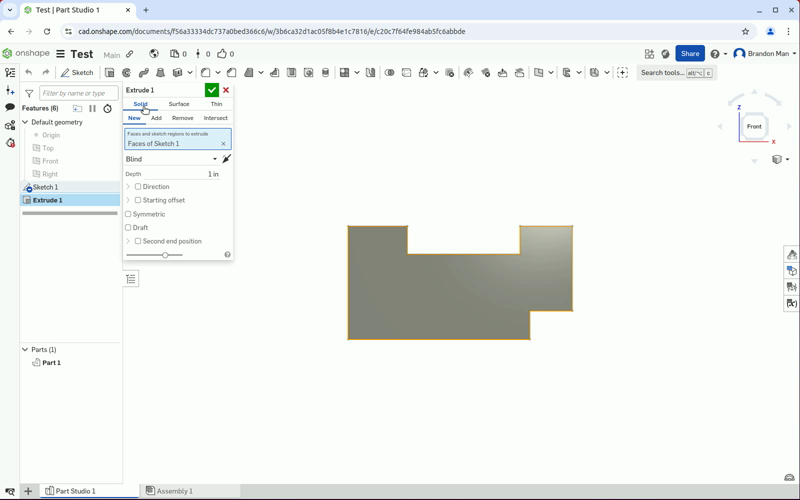
click(143, 106)
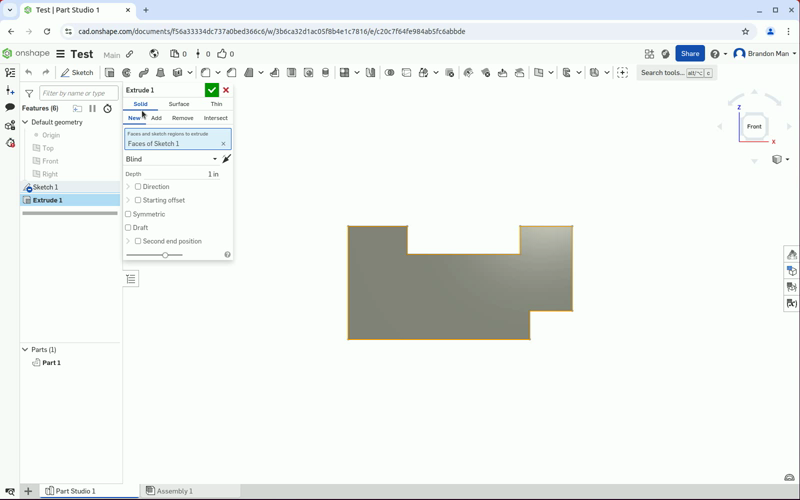
mouse_move(137, 120)
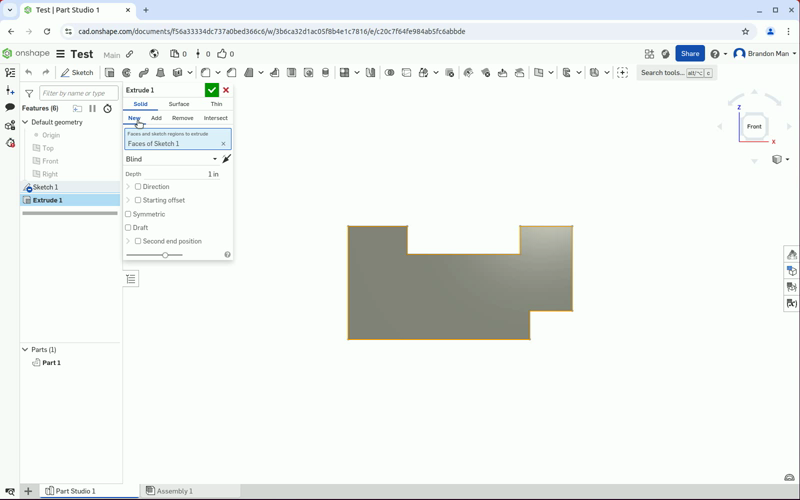
click(137, 120)
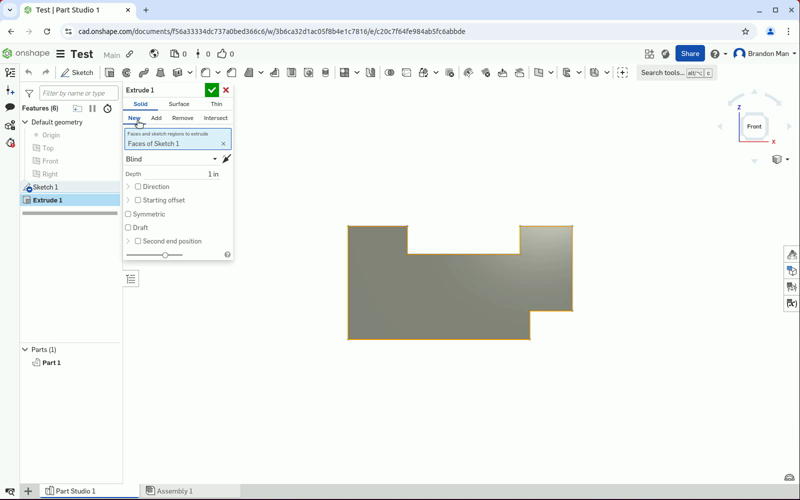
key(tab, 4)
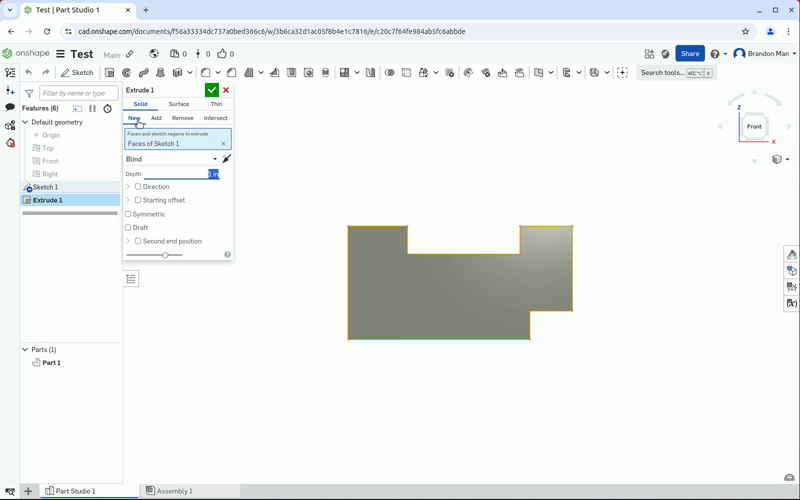
text(11.554)
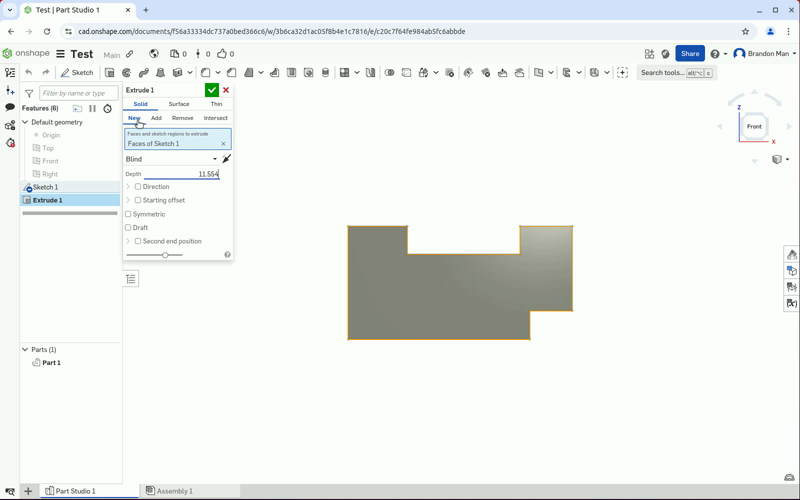
key(enter)
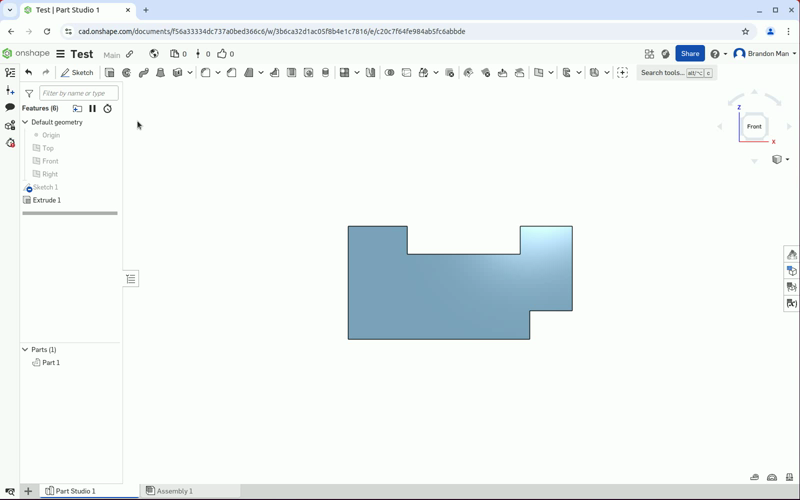
key(shift+h)
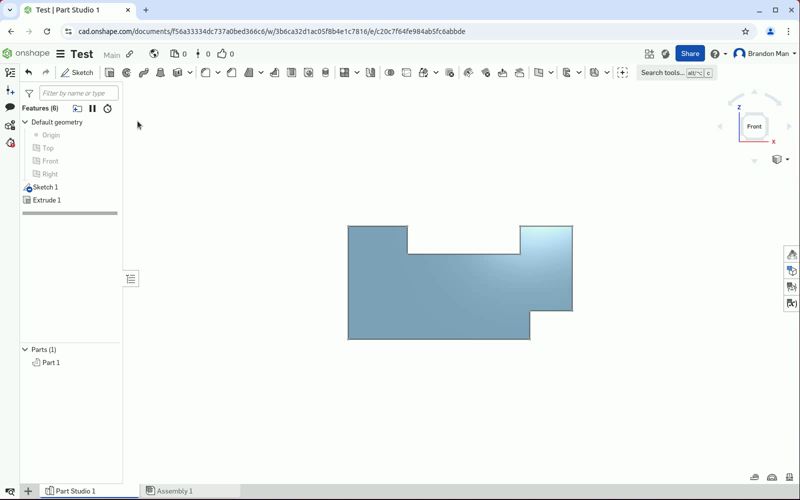
key(shift+h)
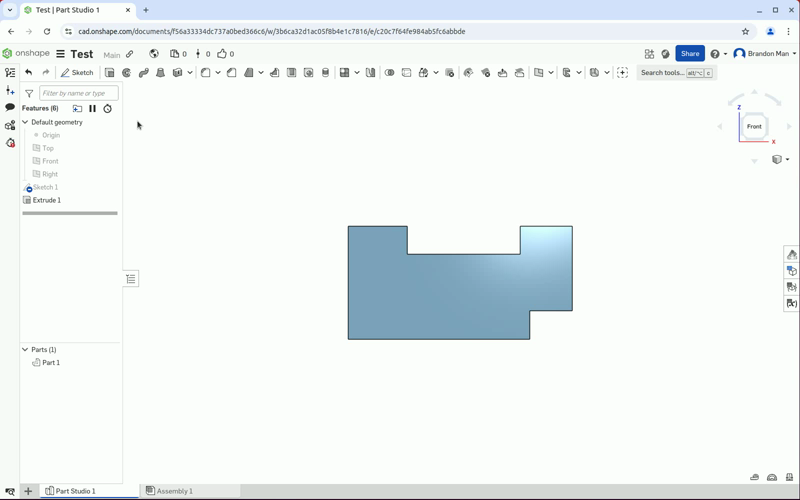
mouse_move(73, 189)
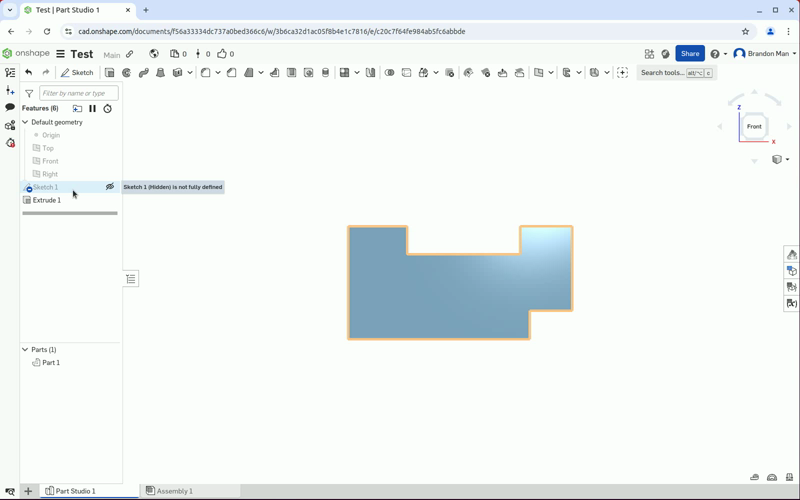
click(73, 189)
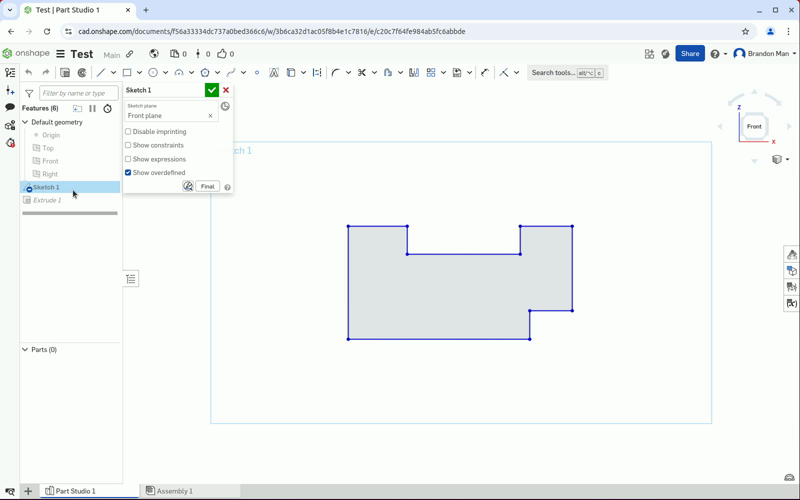
mouse_move(229, 92)
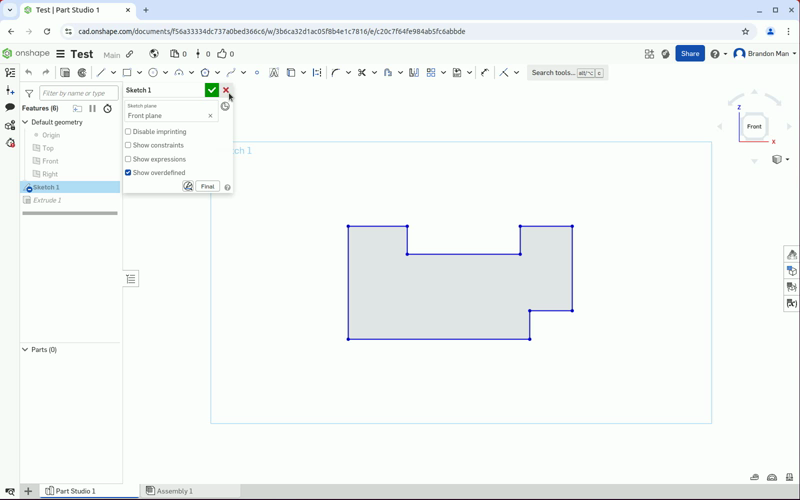
click(229, 92)
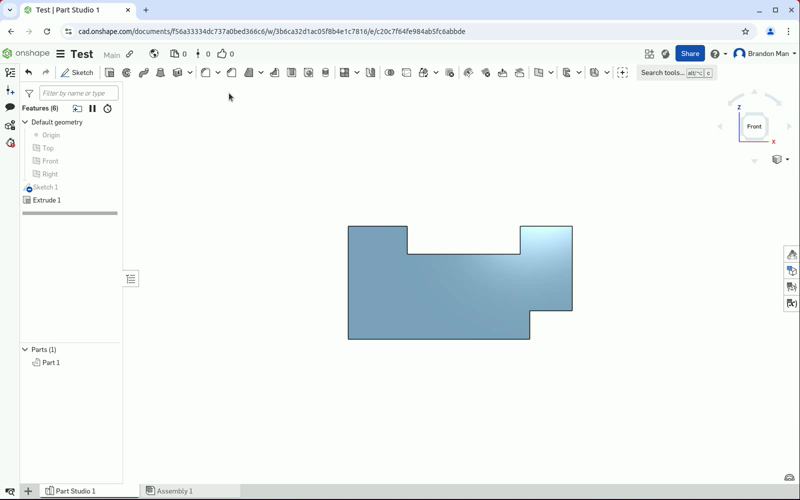
mouse_move(73, 352)
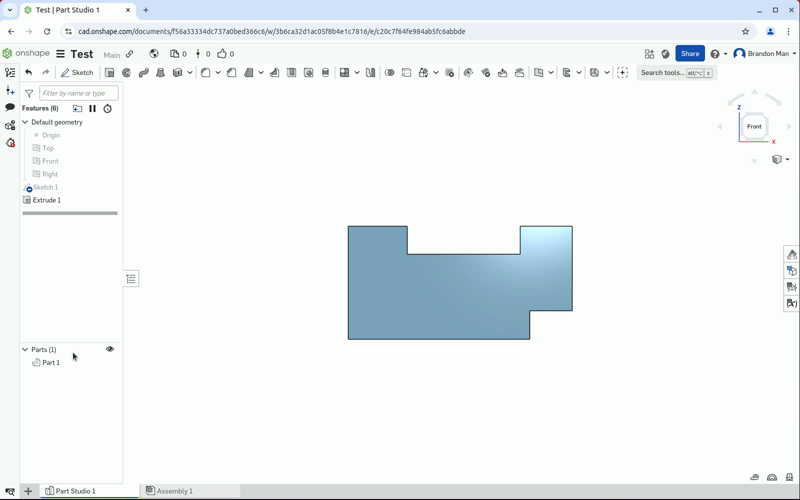
key(y)
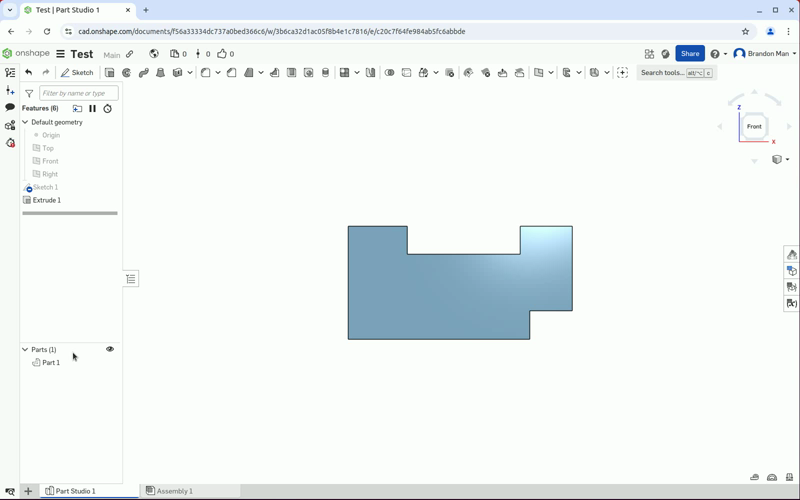
key(shift+p)
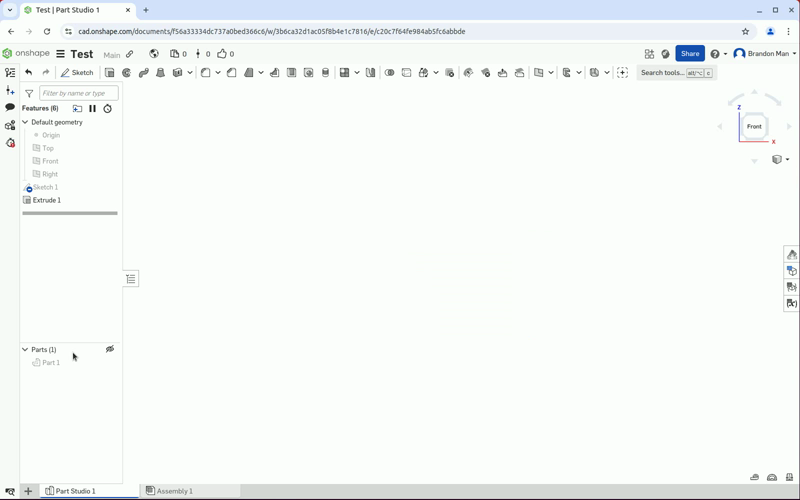
key(space)
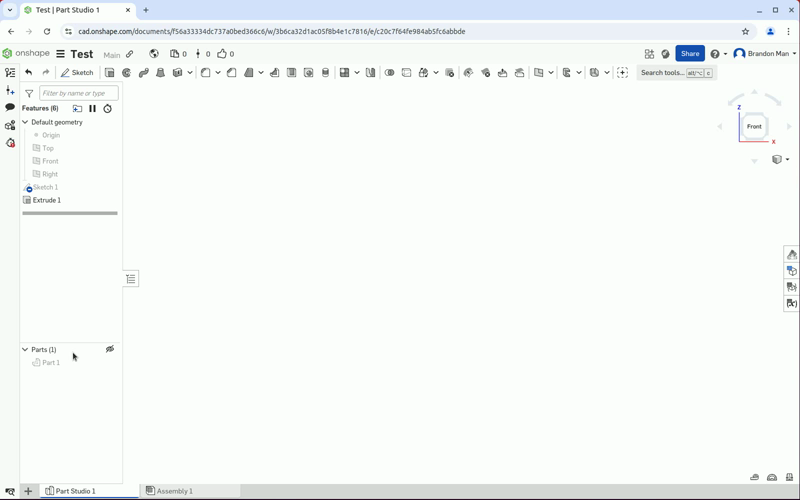
key_down(shift)
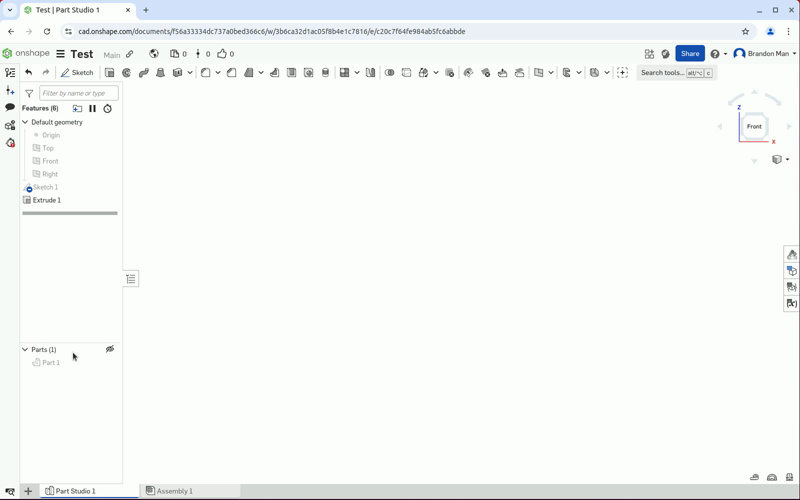
key(left)
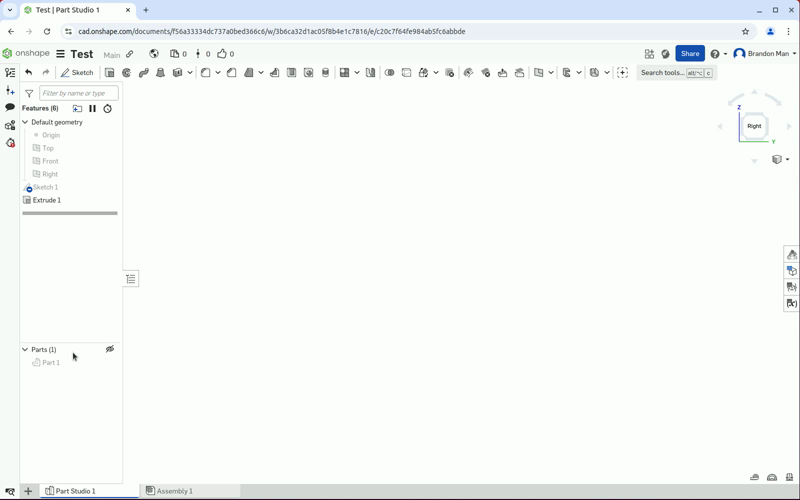
key_up(shift)
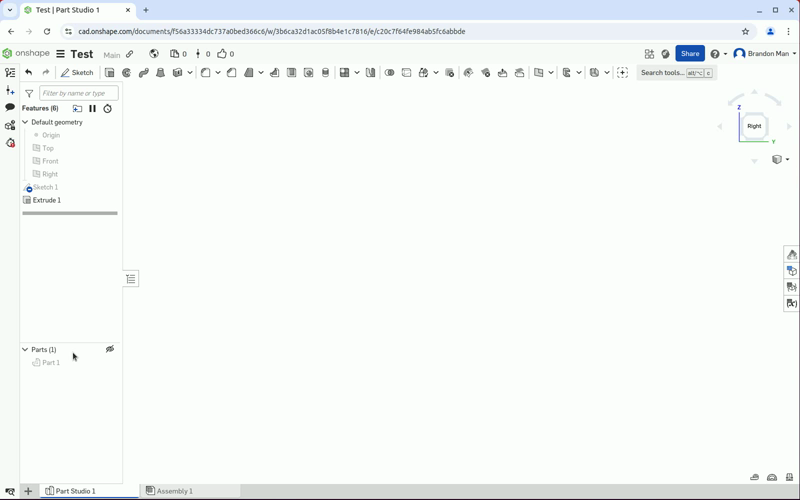
mouse_move(73, 352)
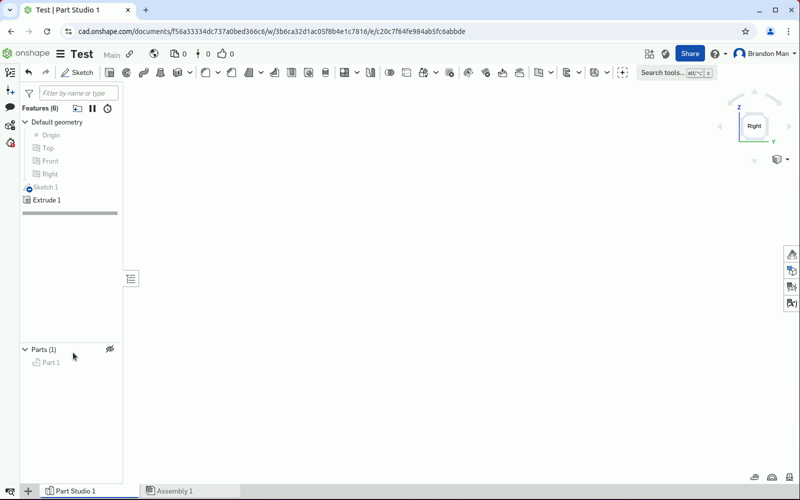
key(shift+y)
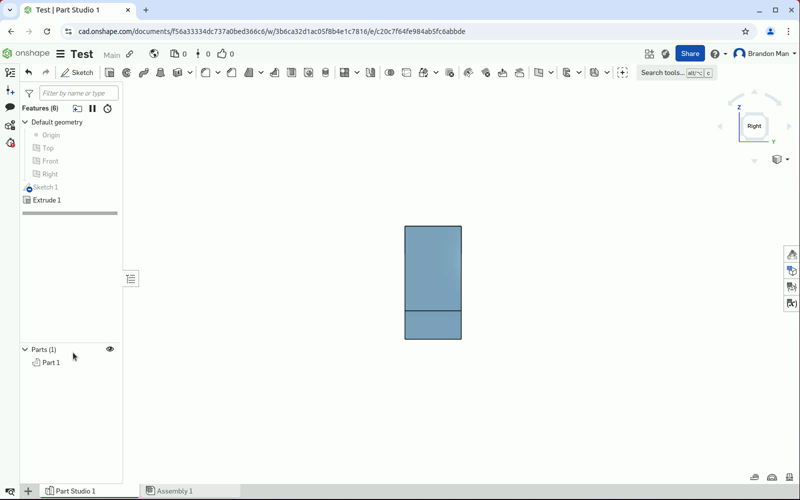
mouse_move(541, 75)
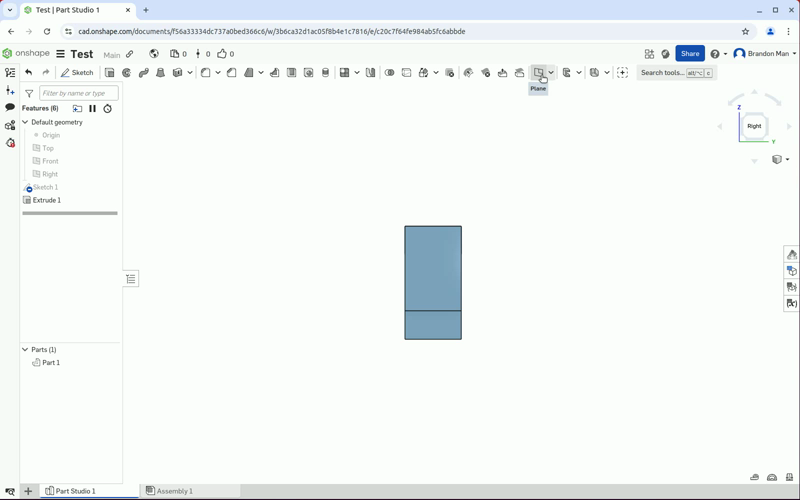
click(541, 75)
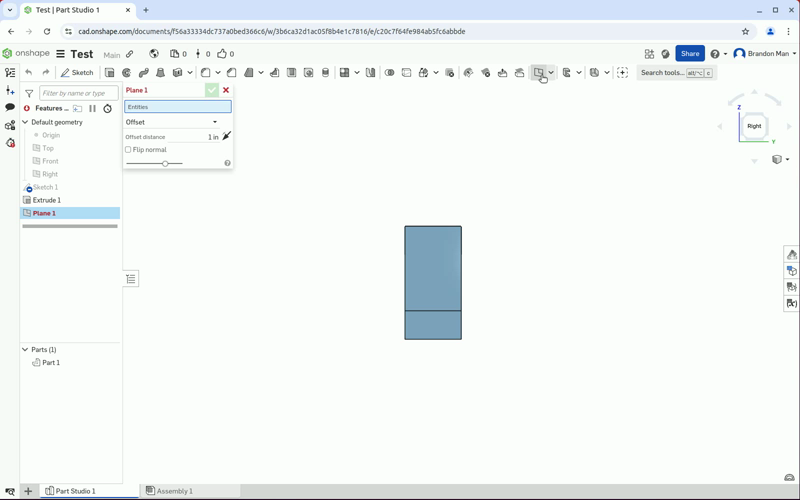
mouse_move(73, 176)
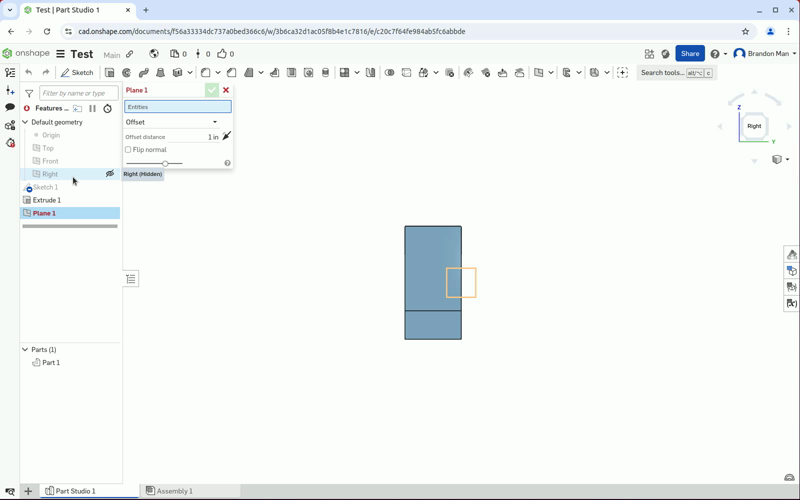
click(73, 176)
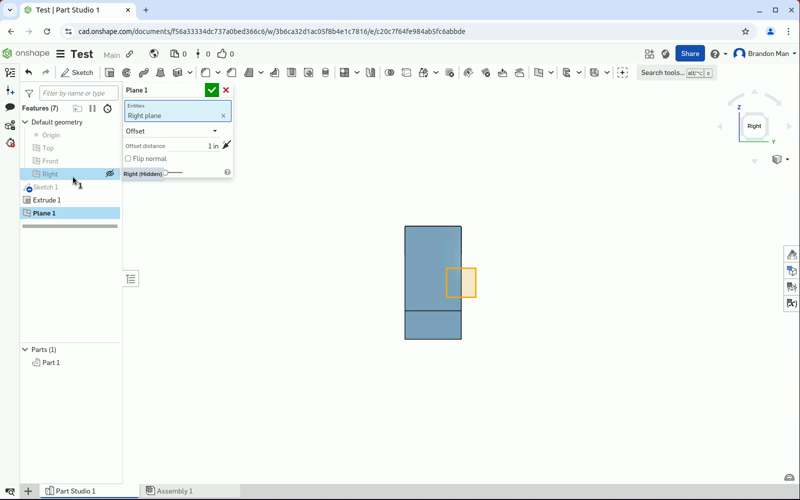
key(tab, 2)
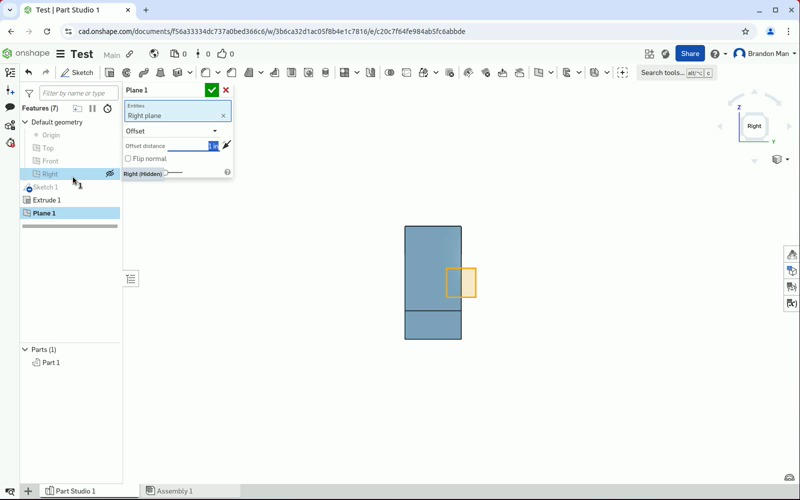
text(23.108)
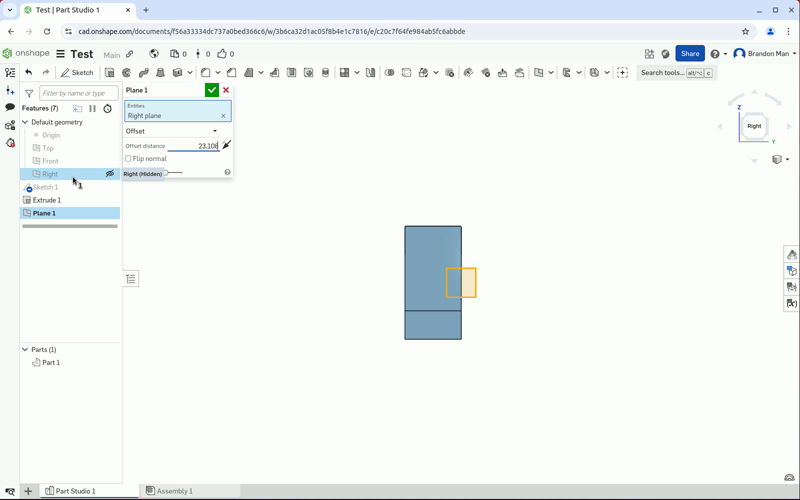
key(enter, 2)
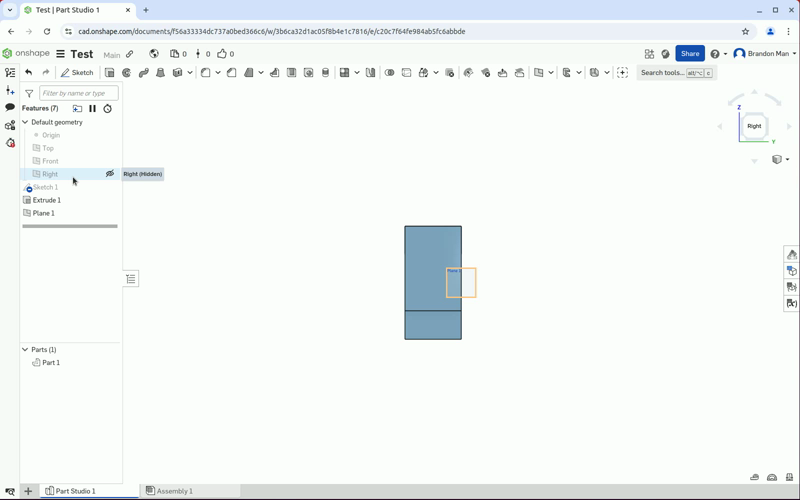
key(shift+s)
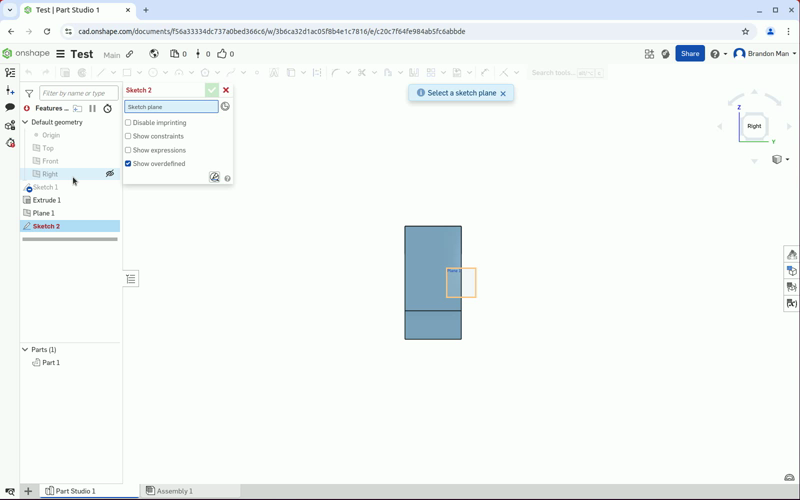
mouse_move(73, 215)
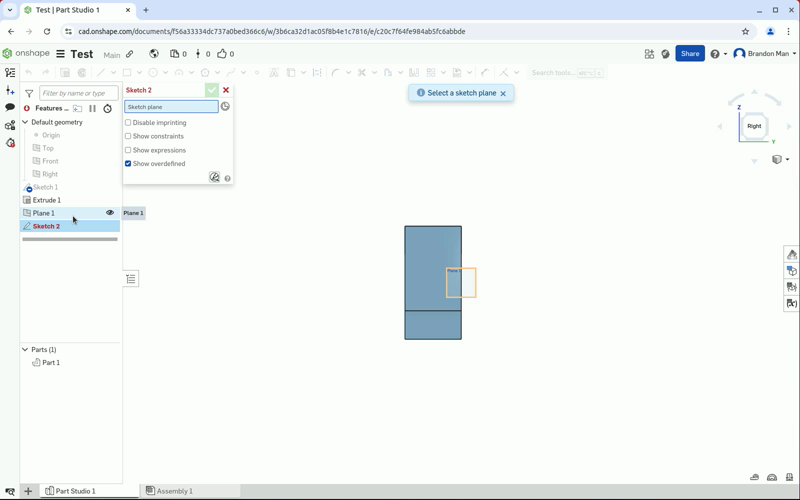
click(73, 215)
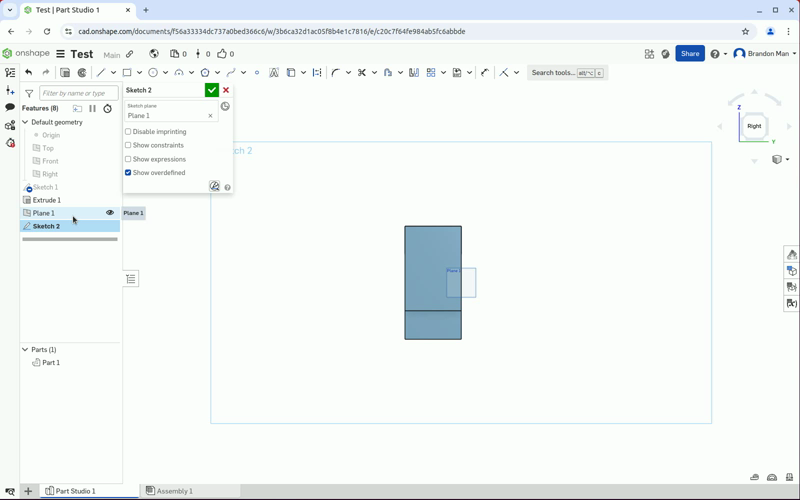
mouse_move(73, 352)
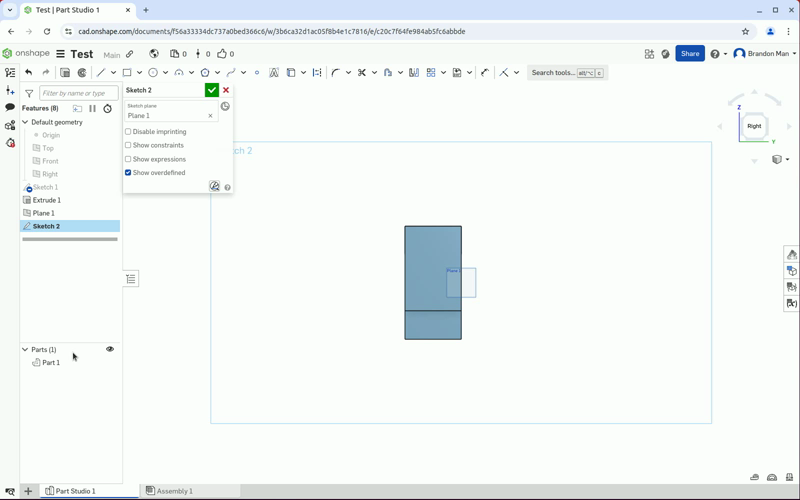
key(y)
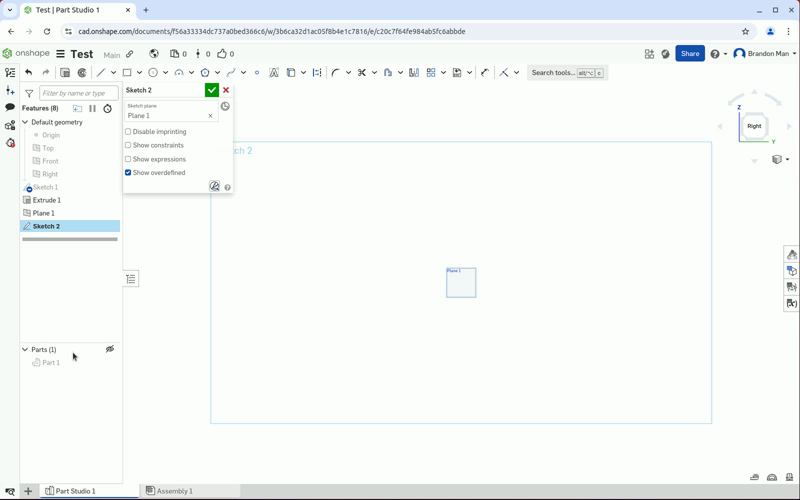
key(c)
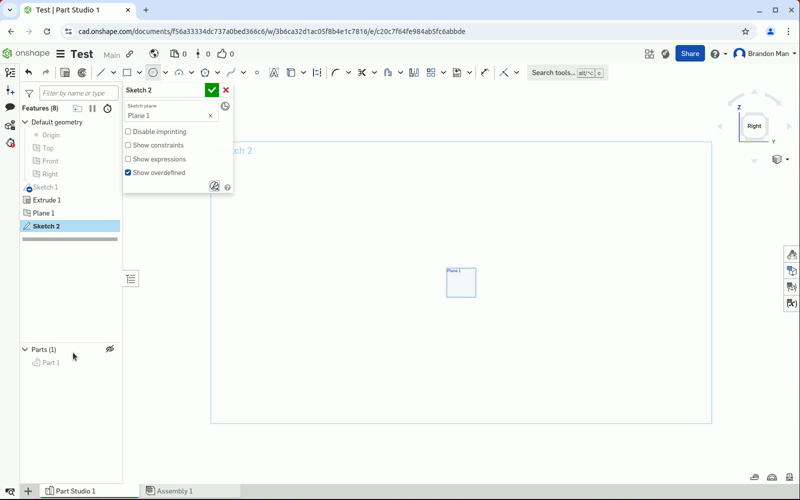
key_down(shift)
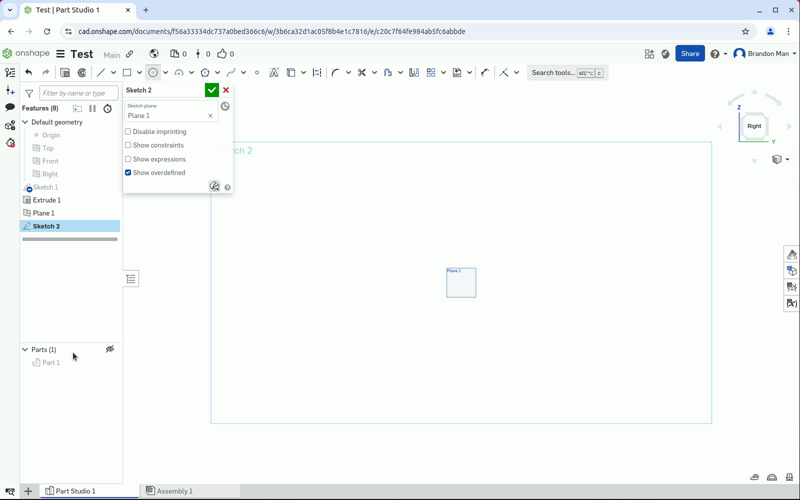
mouse_move(433, 282)
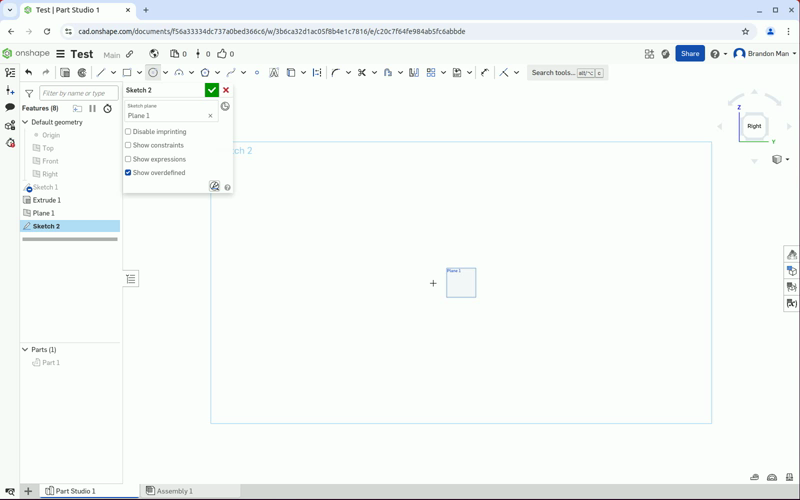
click(433, 282)
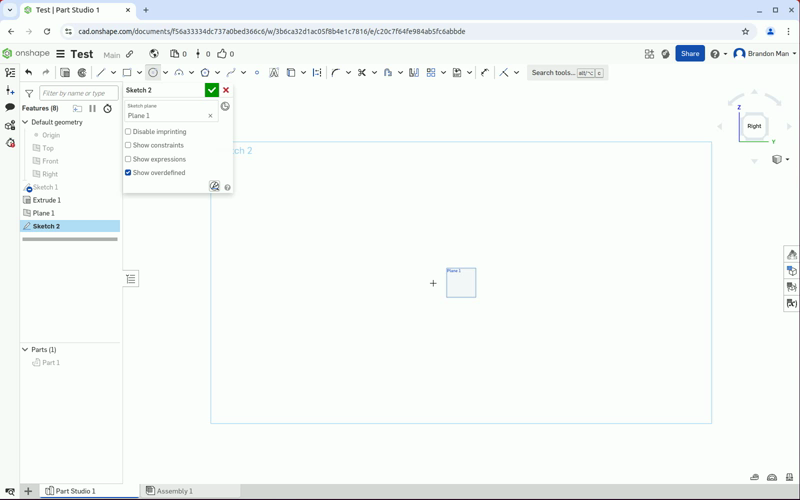
key_up(shift)
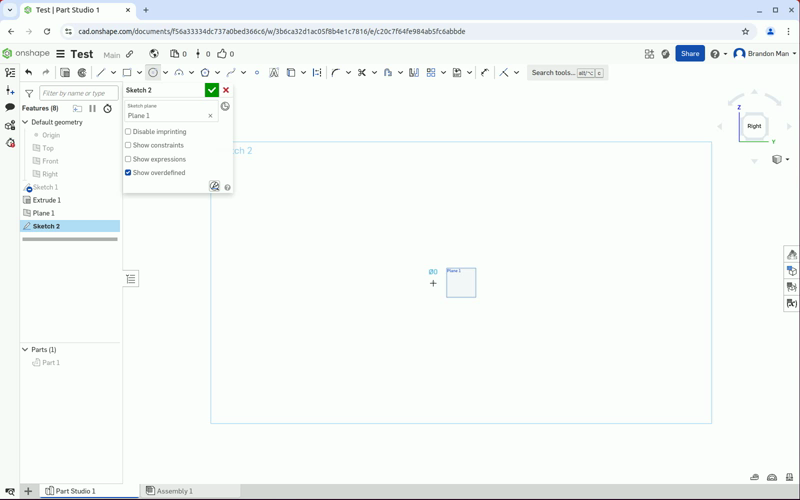
mouse_move(447, 282)
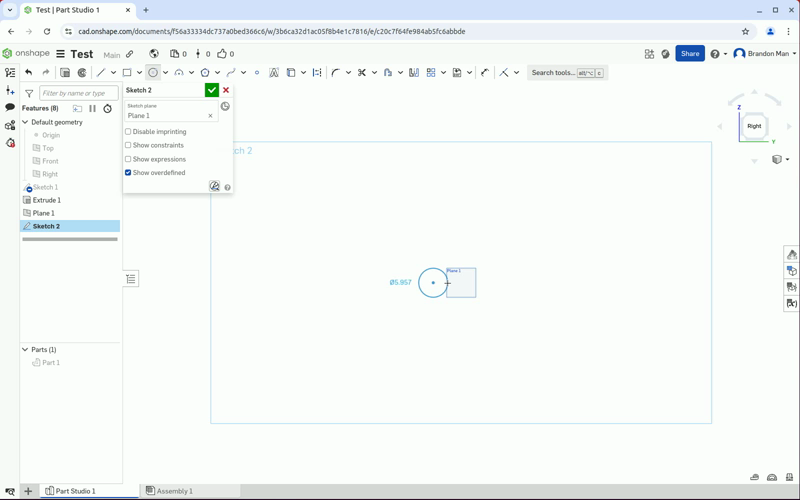
click(447, 282)
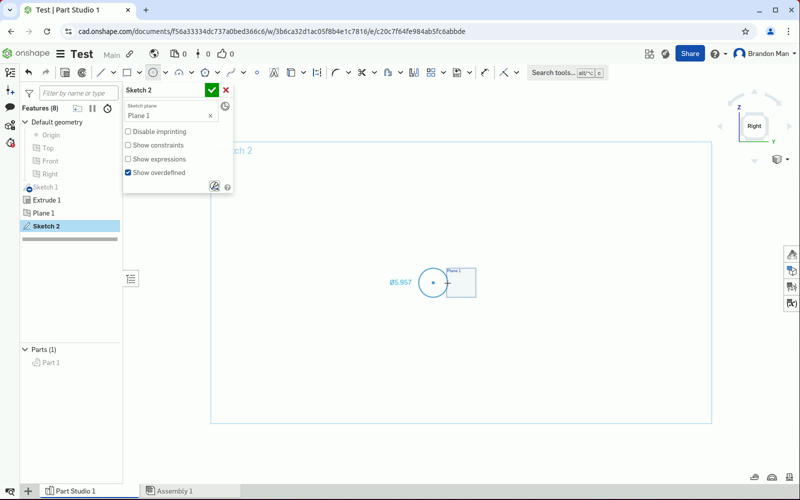
key(esc)
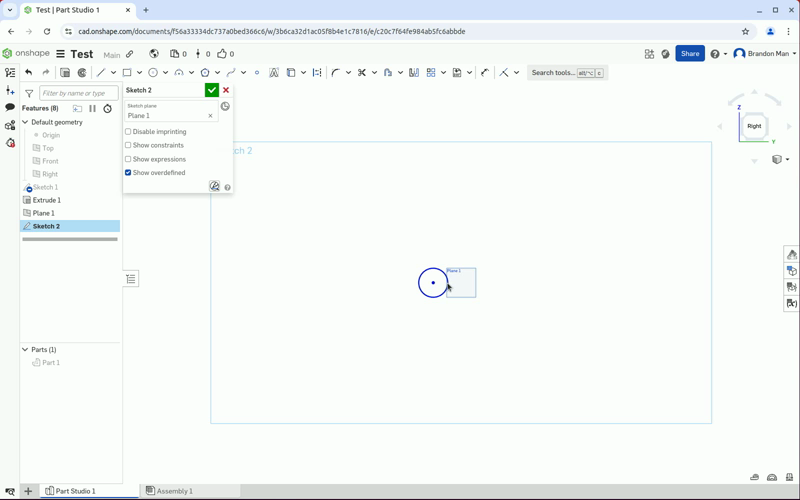
mouse_move(425, 272)
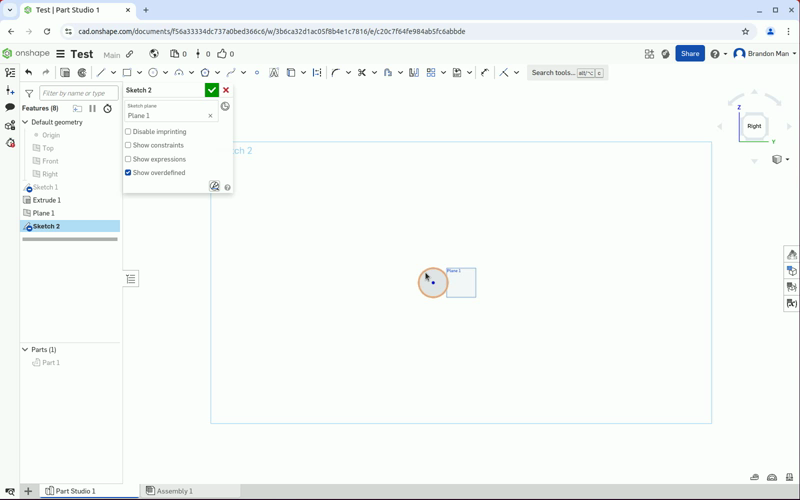
scroll(6)
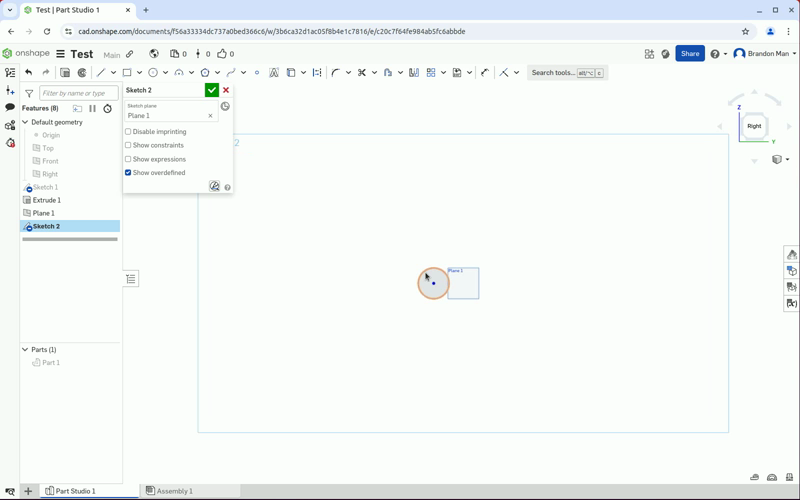
scroll(6)
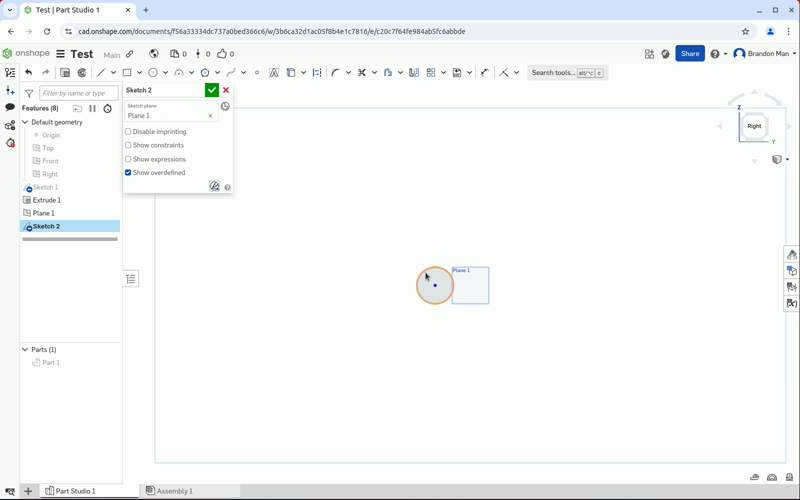
scroll(6)
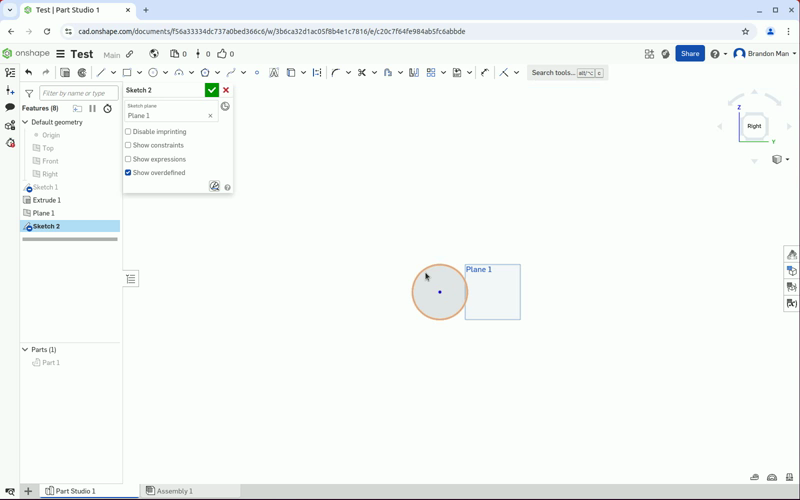
scroll(6)
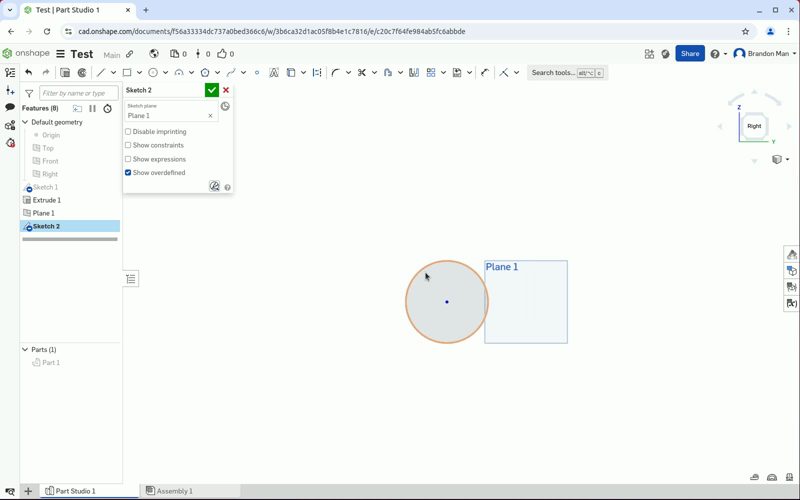
scroll(6)
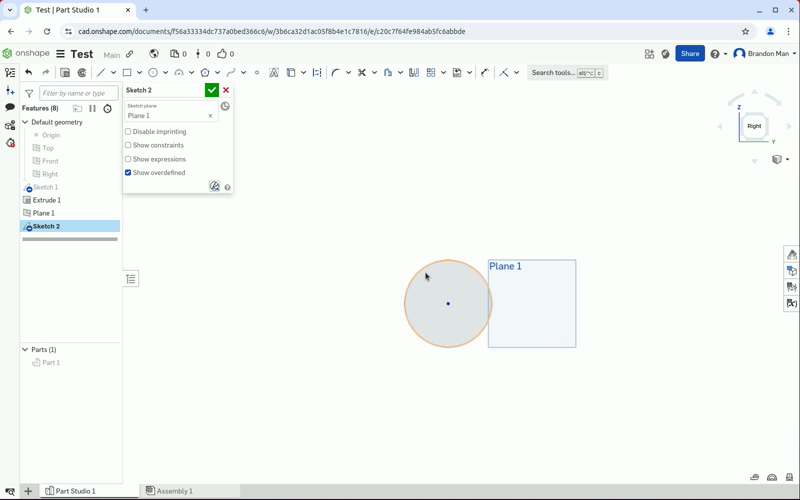
scroll(6)
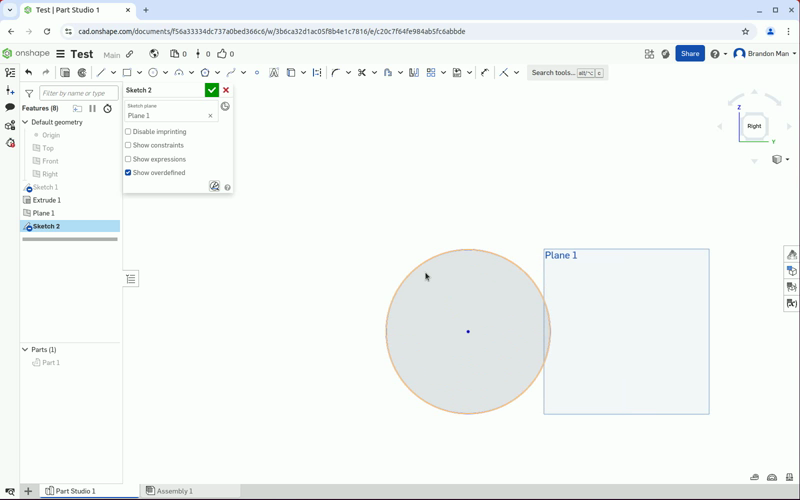
scroll(6)
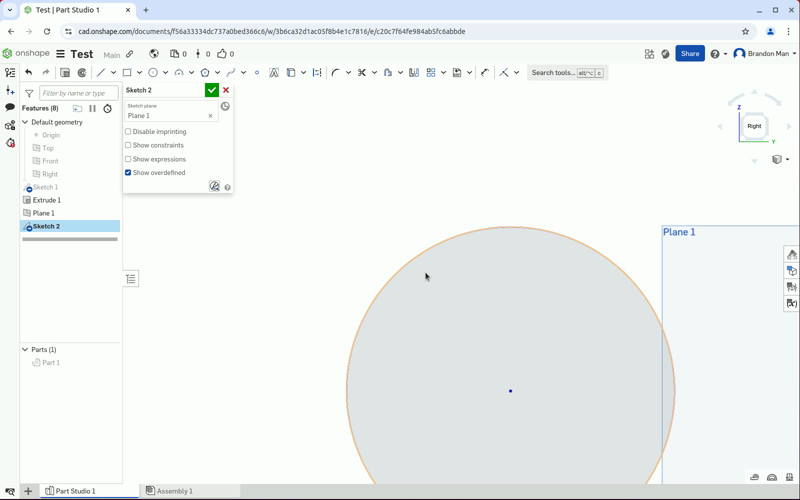
click(425, 272)
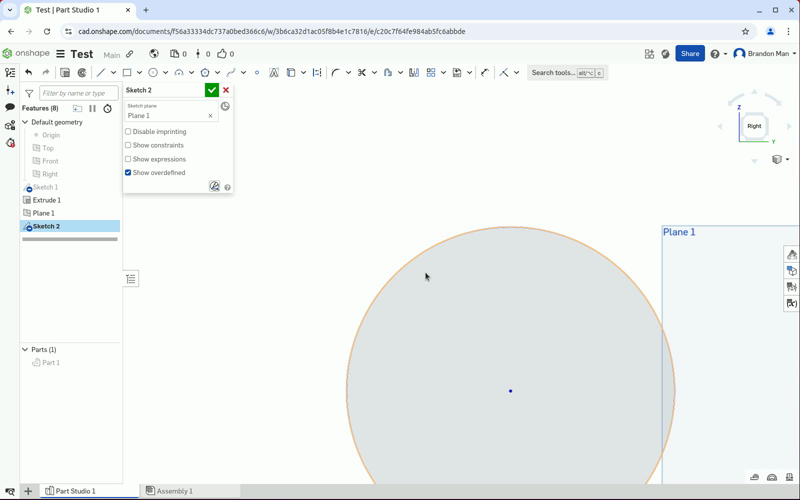
scroll(-6)
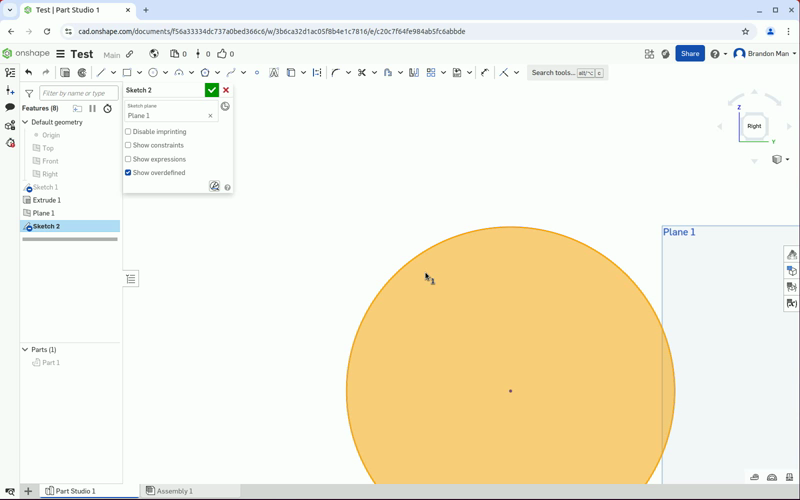
scroll(-6)
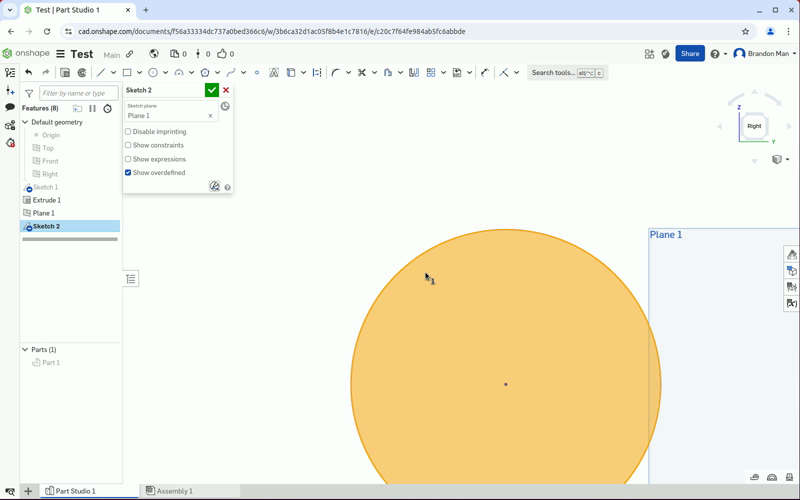
scroll(-6)
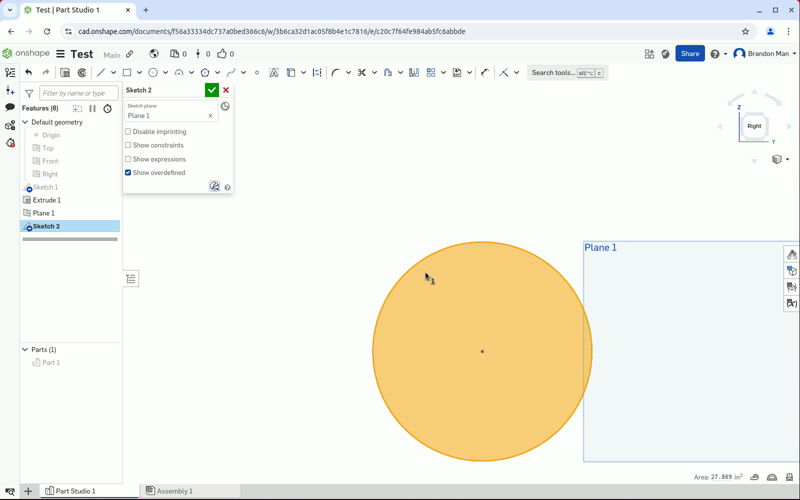
scroll(-6)
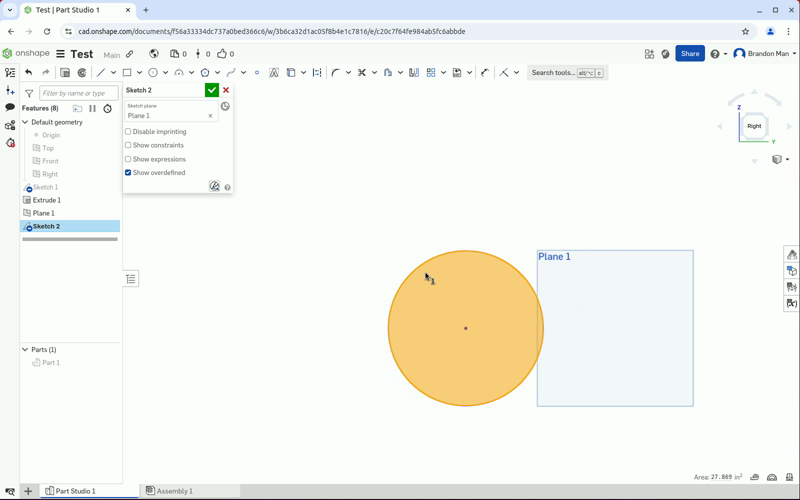
scroll(-6)
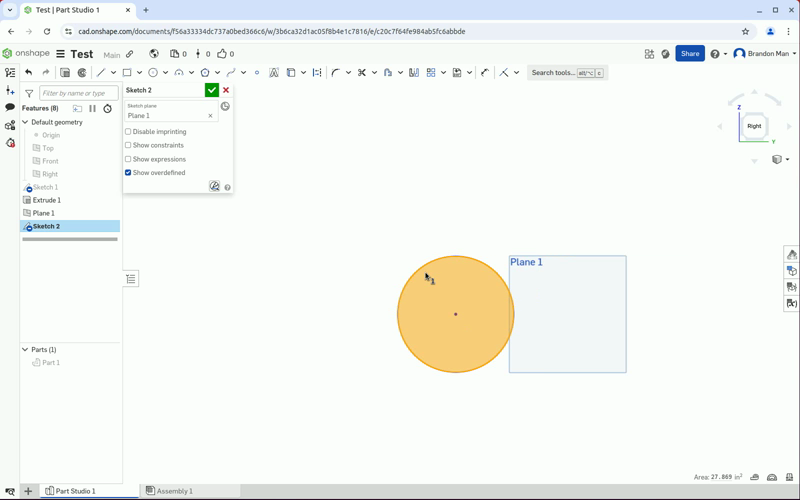
scroll(-6)
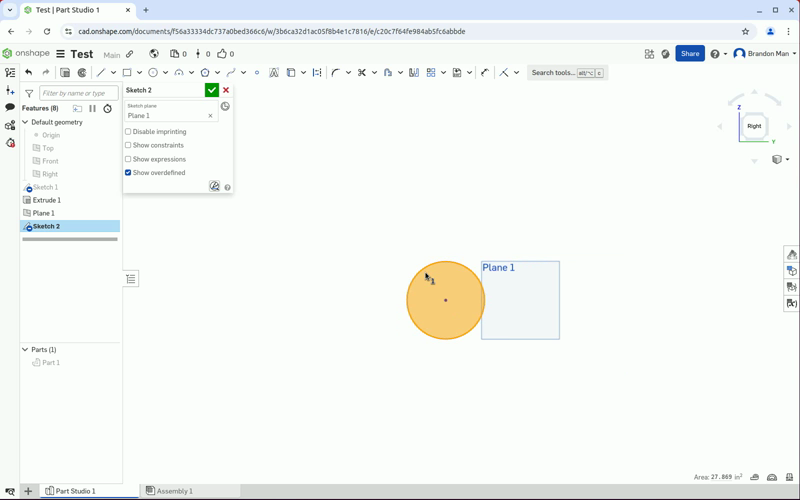
scroll(-6)
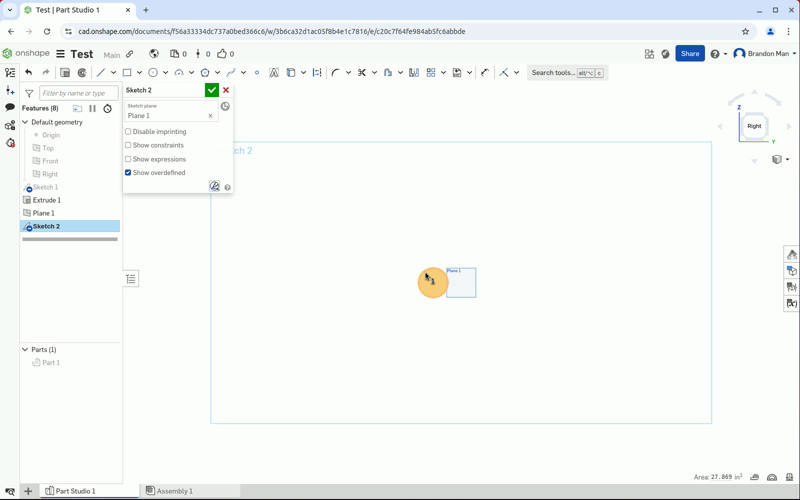
mouse_move(73, 352)
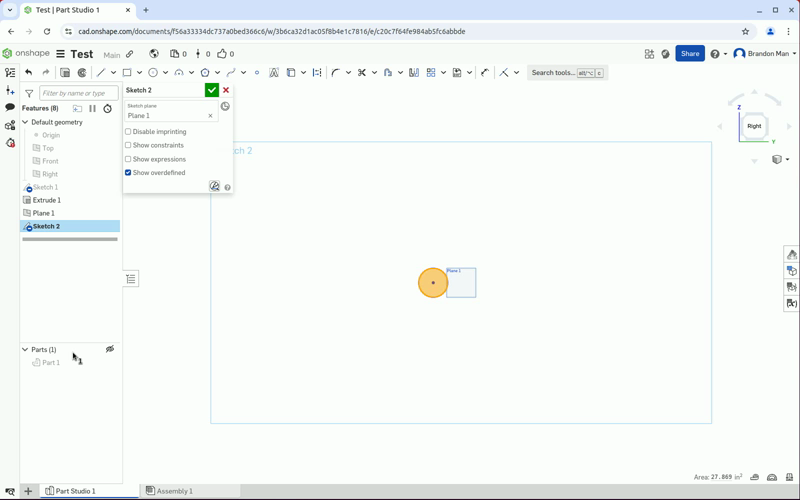
key(shift+y)
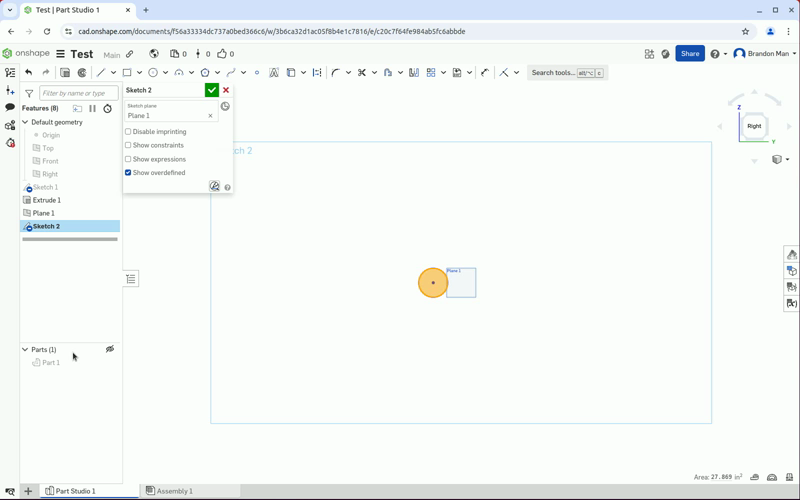
key(shift+e)
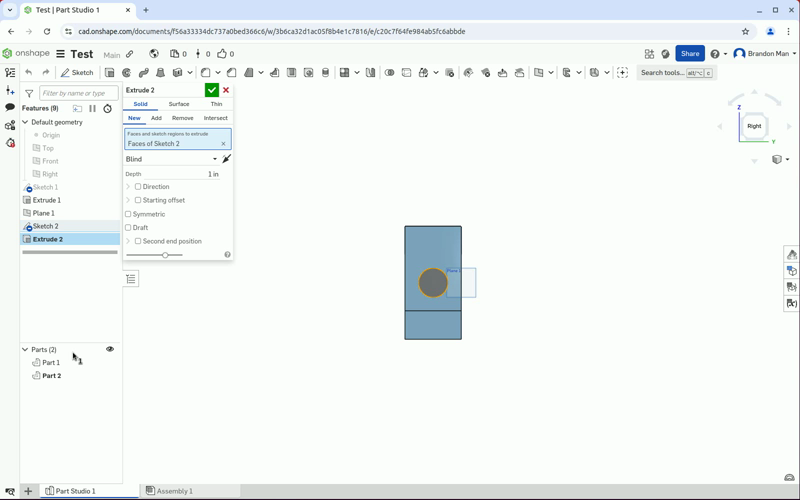
mouse_move(143, 106)
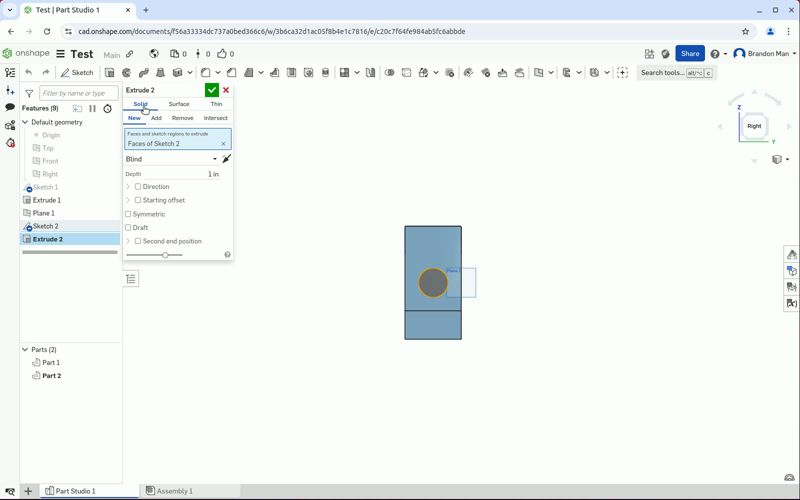
click(143, 106)
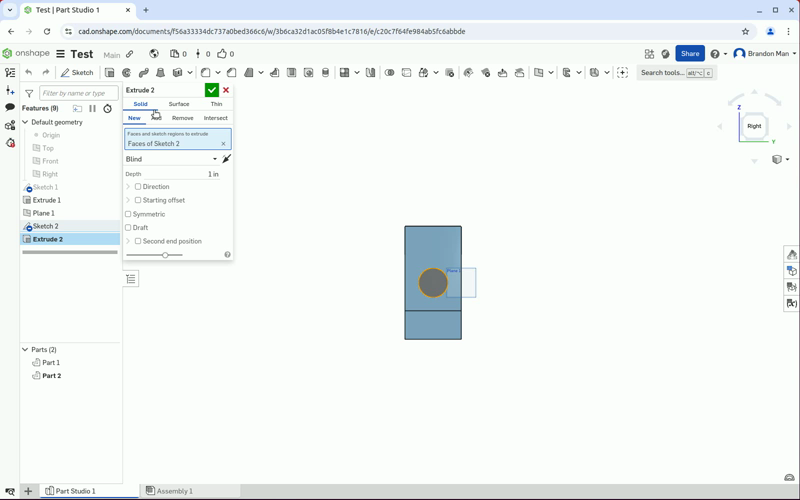
mouse_move(186, 120)
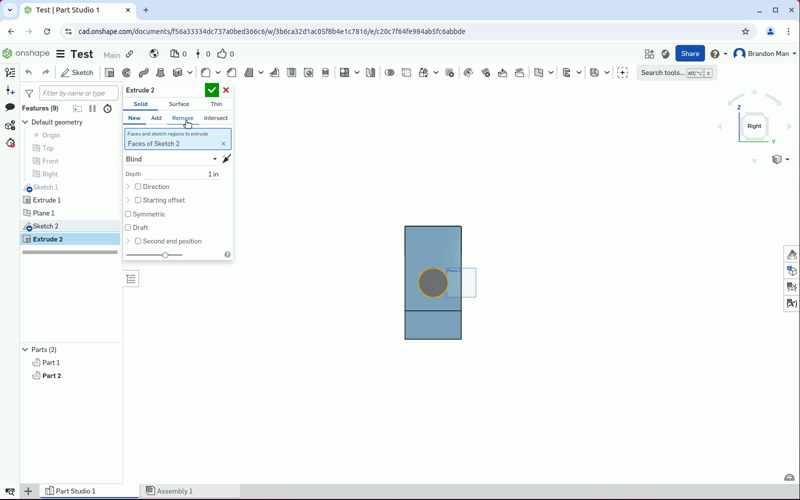
click(186, 120)
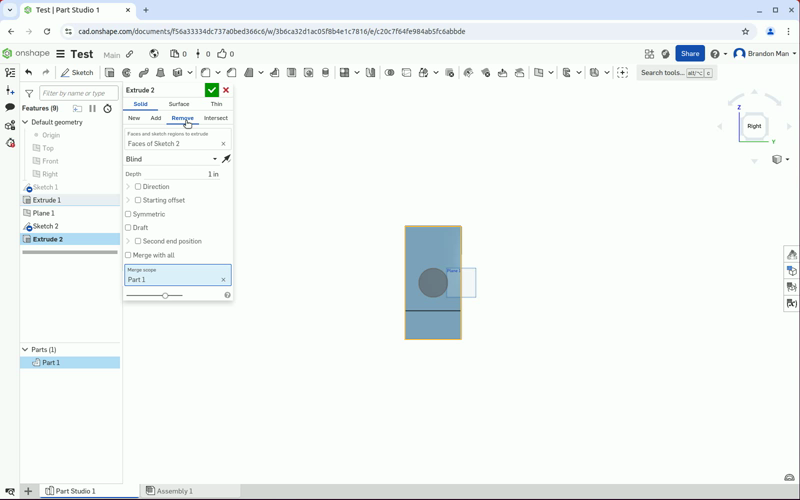
key(tab, 4)
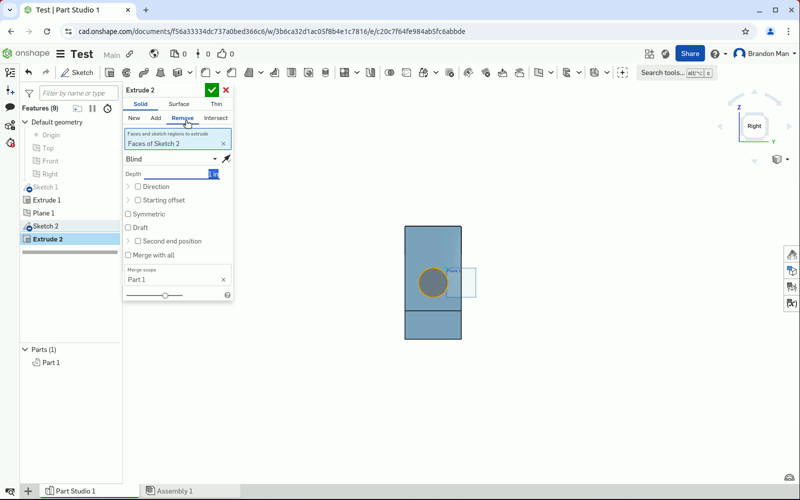
text(30.811)
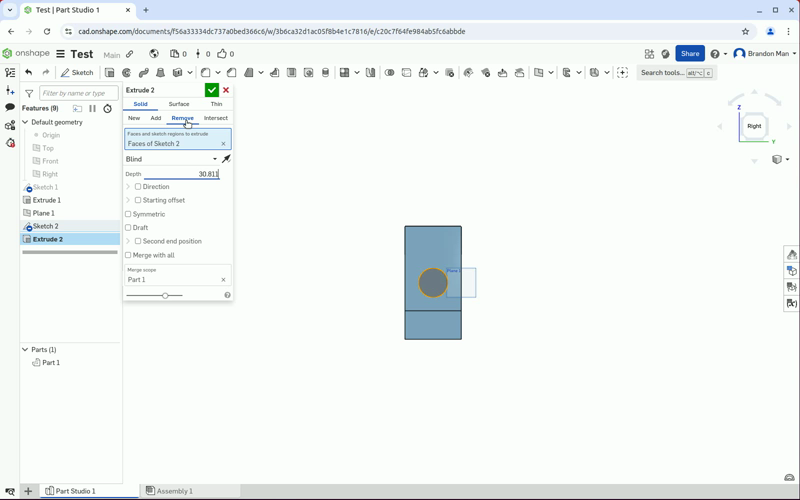
key(tab, 6)
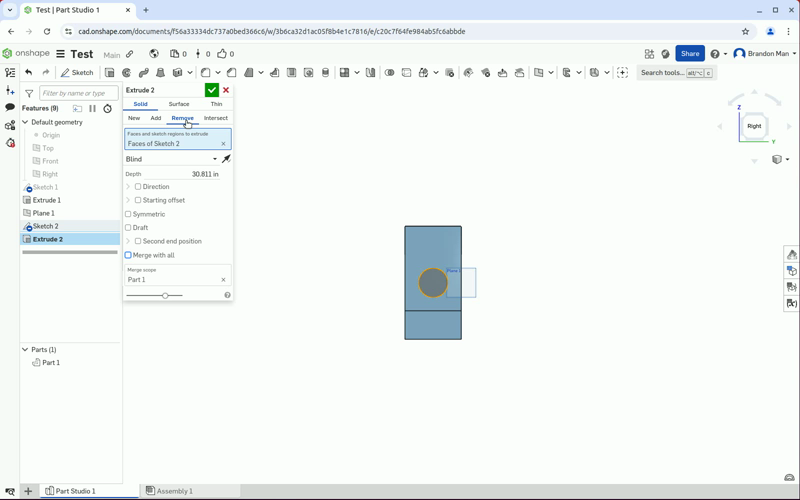
key(space)
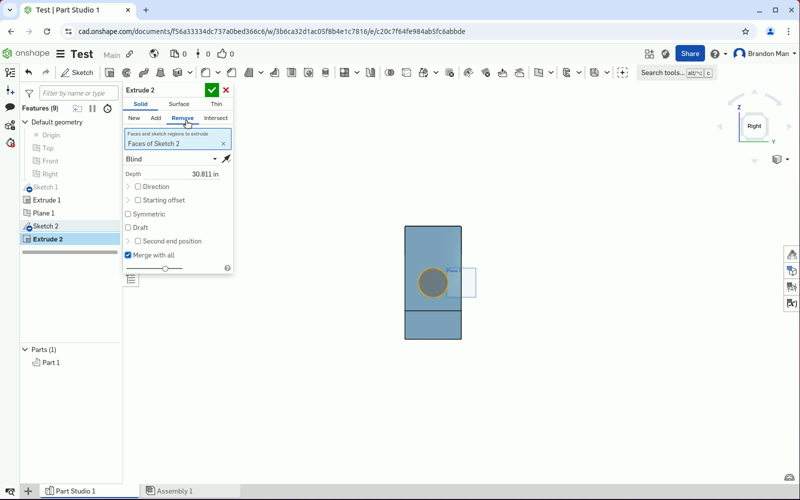
key(enter)
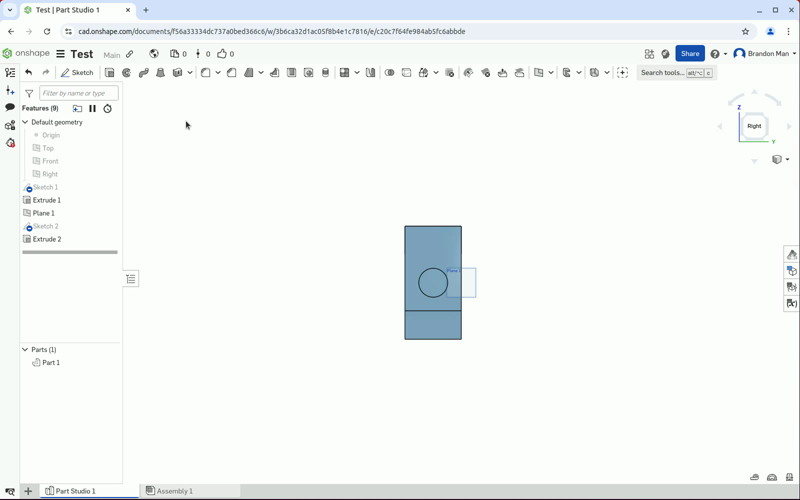
key(shift+h)
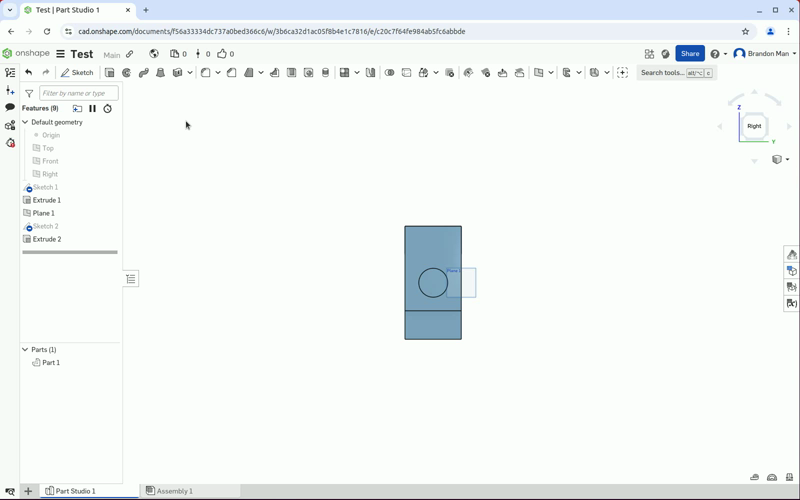
key(shift+h)
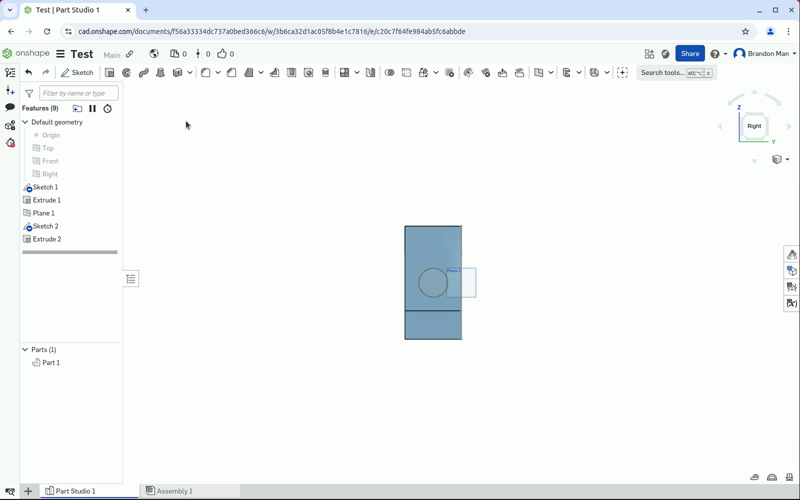
key(shift+7)
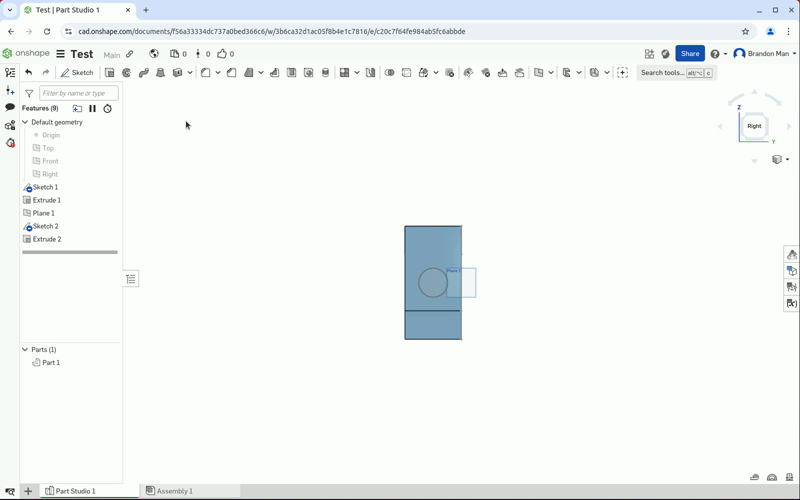
key(right, 2)
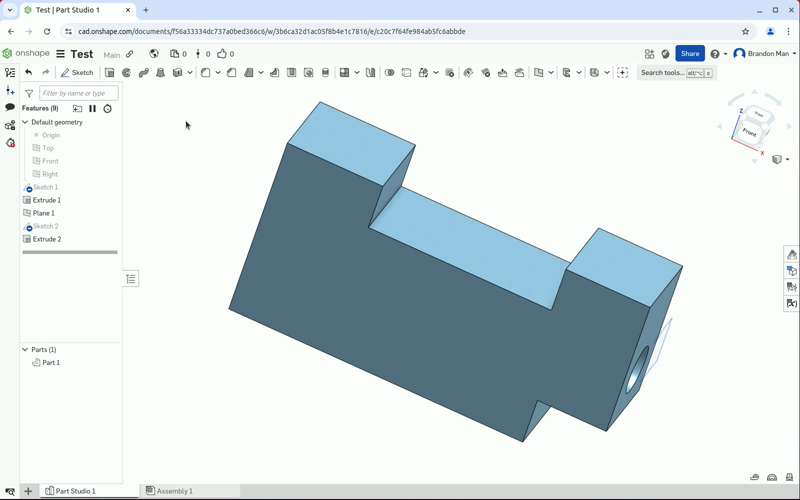
key(down, 2)
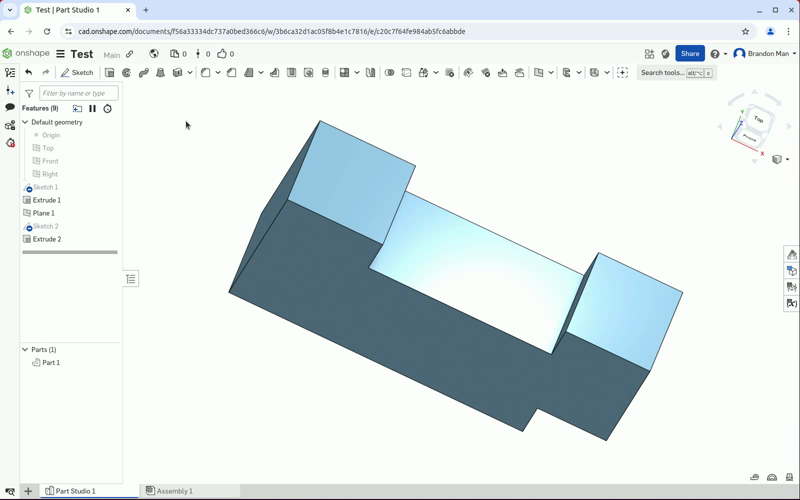
key(up, 2)
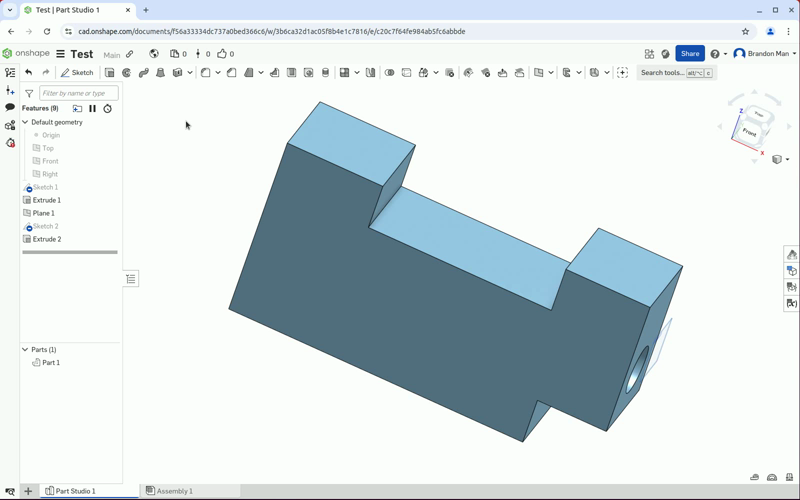
key(left, 2)
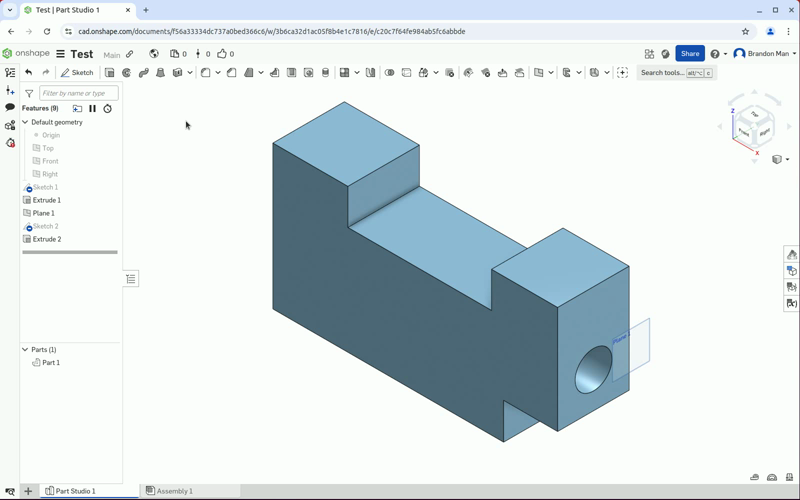
mouse_move(73, 189)
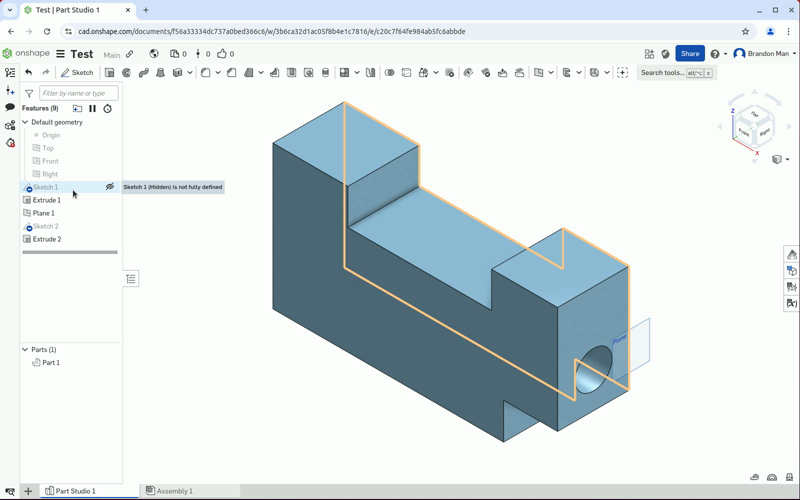
click(73, 189)